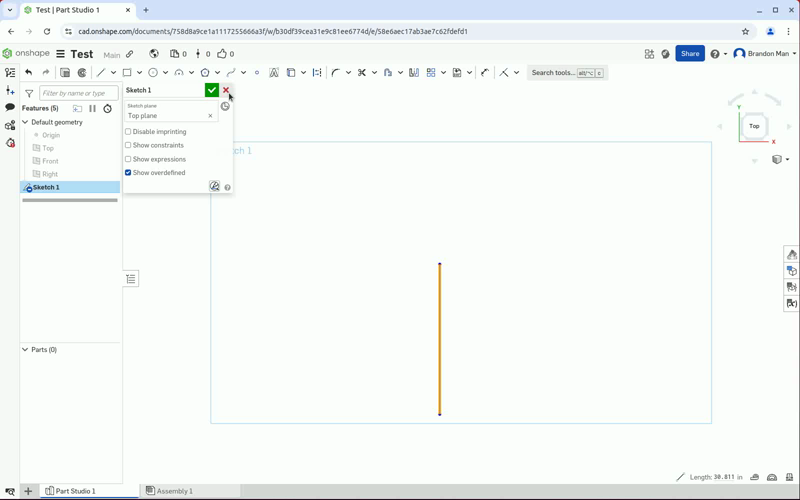
key(shift+h)
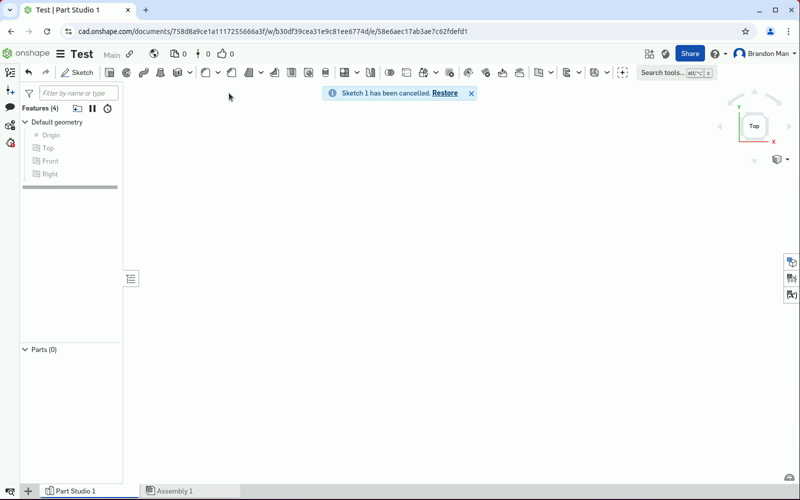
mouse_move(73, 352)
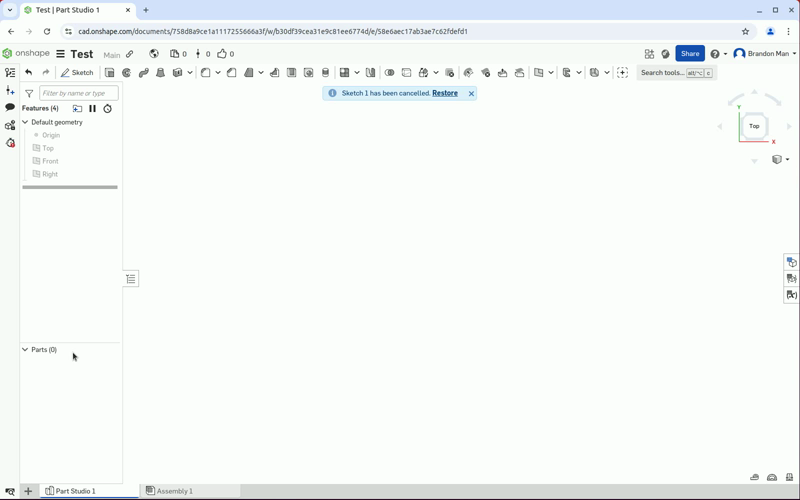
key(y)
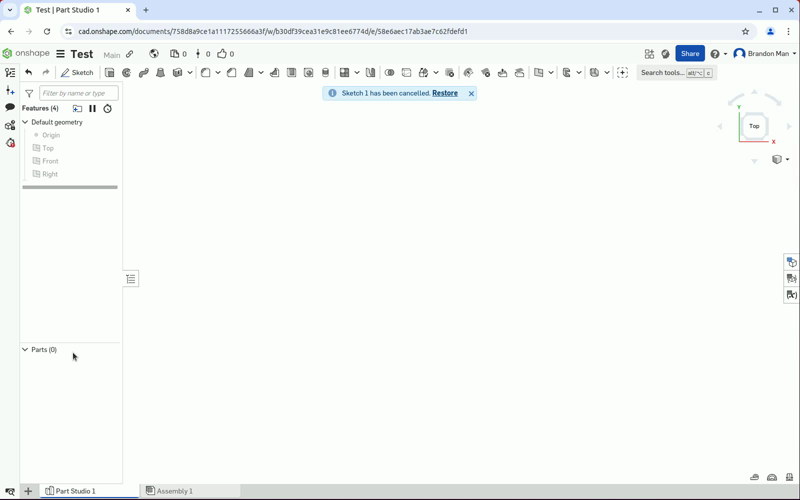
key(shift+p)
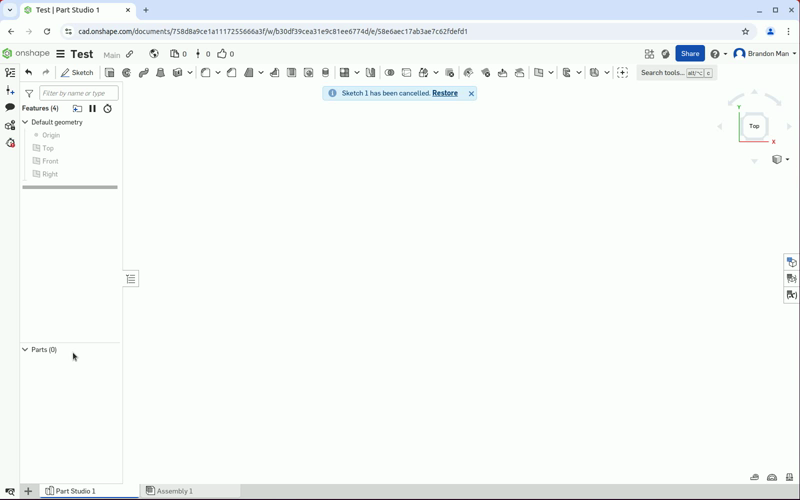
key(space)
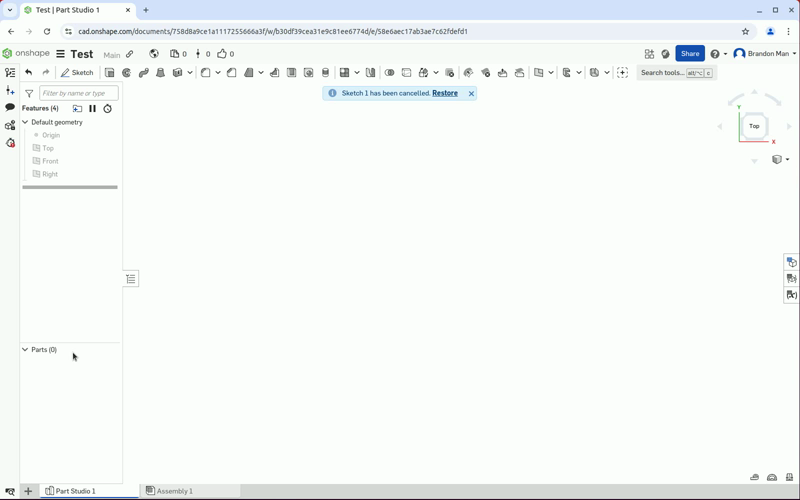
key_down(shift)
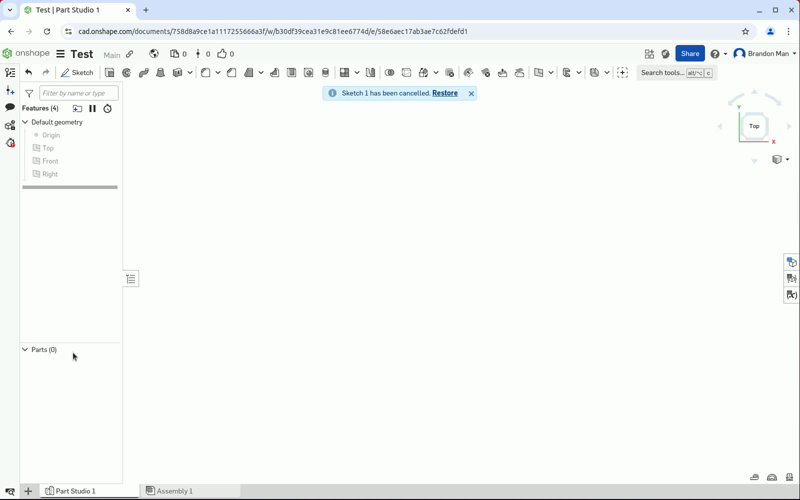
key(up)
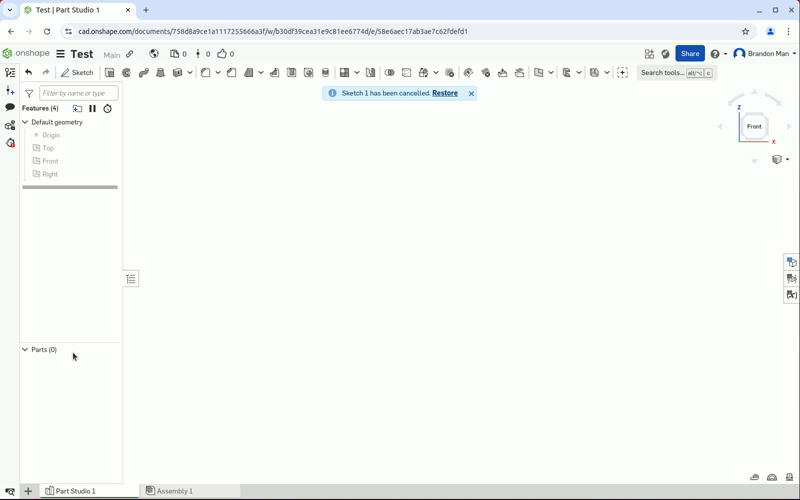
key_up(shift)
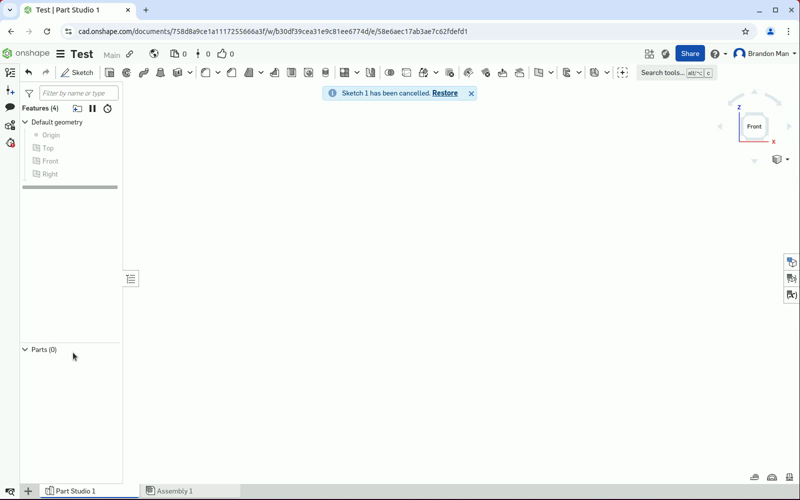
key(space)
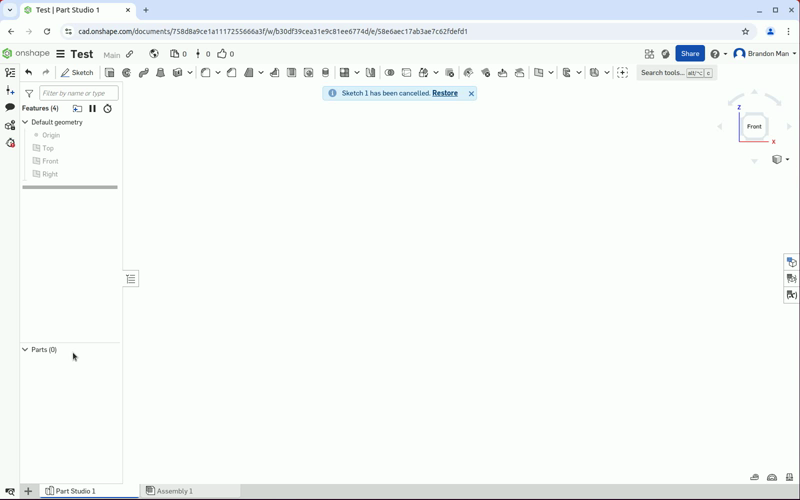
key_down(shift)
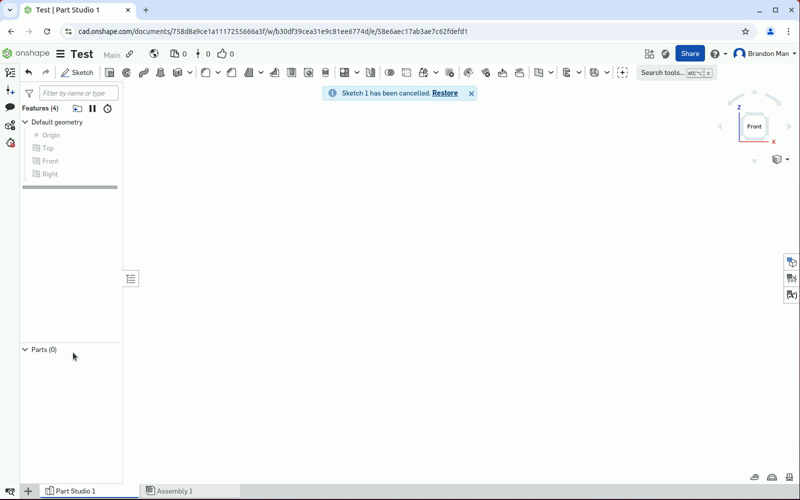
key(left)
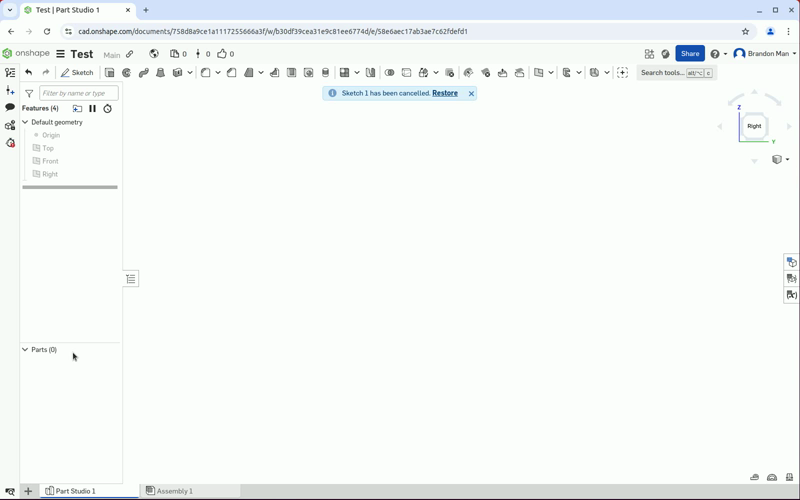
key_up(shift)
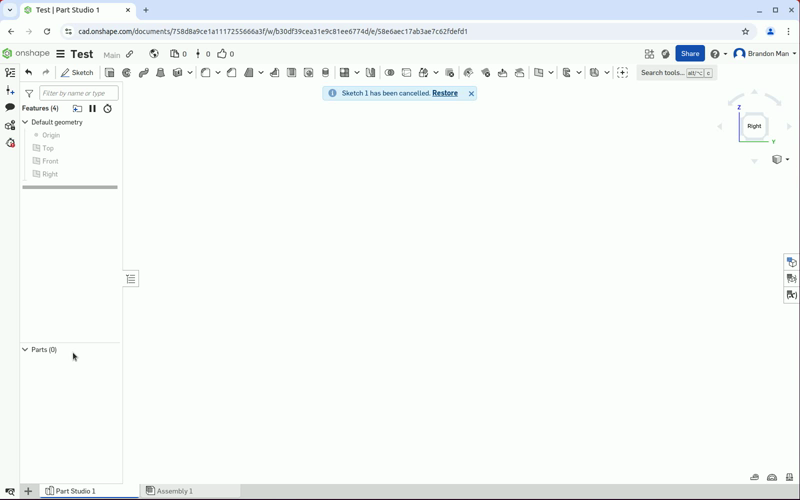
mouse_move(73, 352)
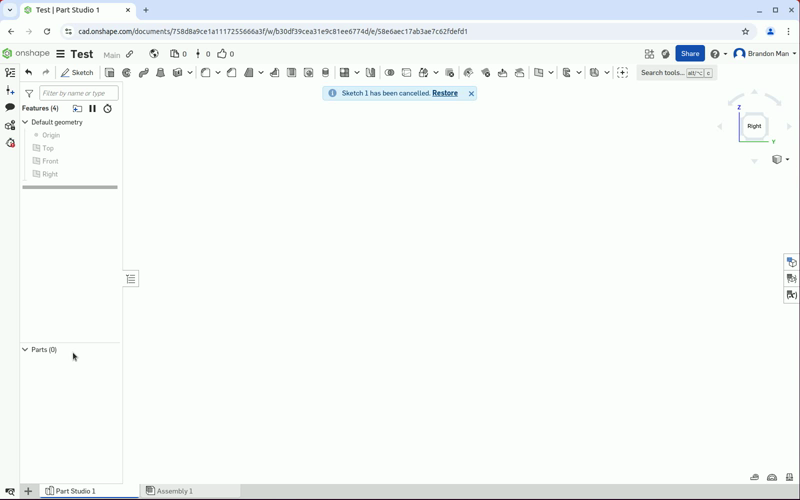
key(shift+y)
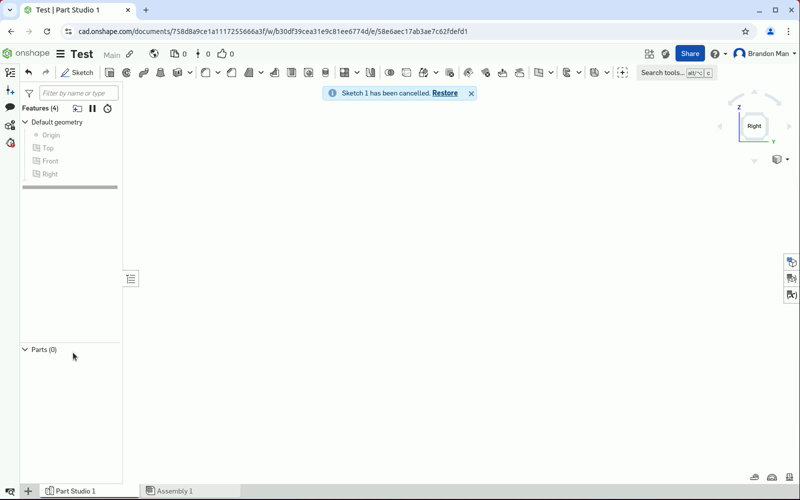
key(shift+s)
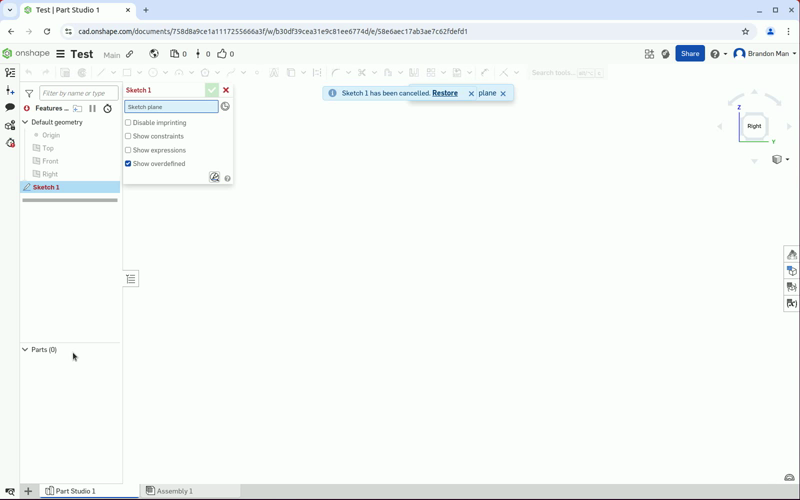
mouse_move(73, 176)
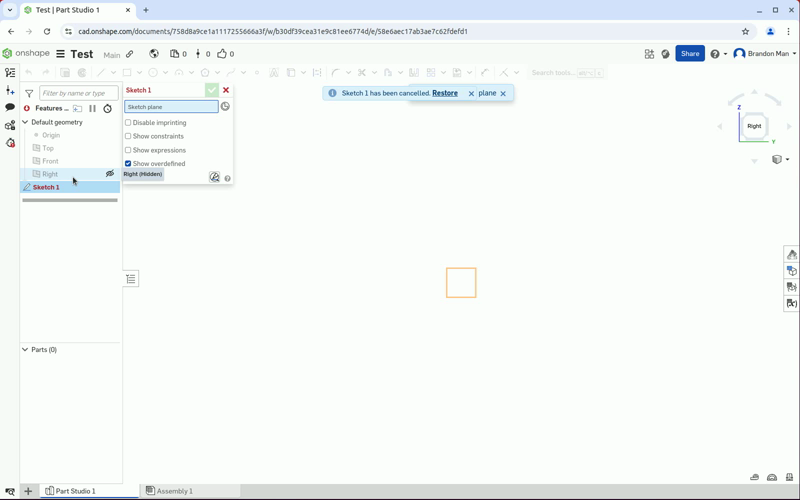
click(73, 176)
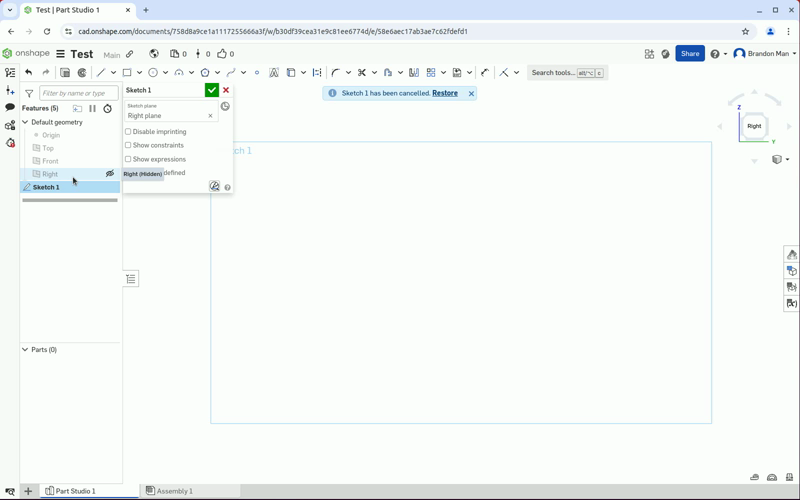
mouse_move(73, 352)
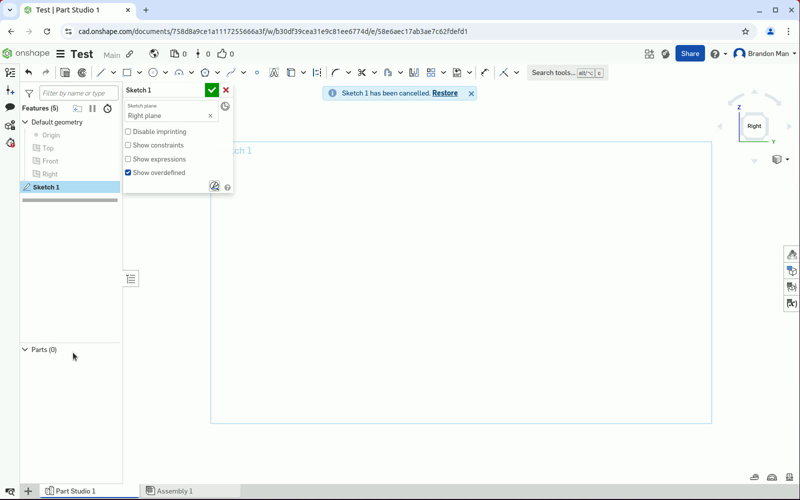
key(y)
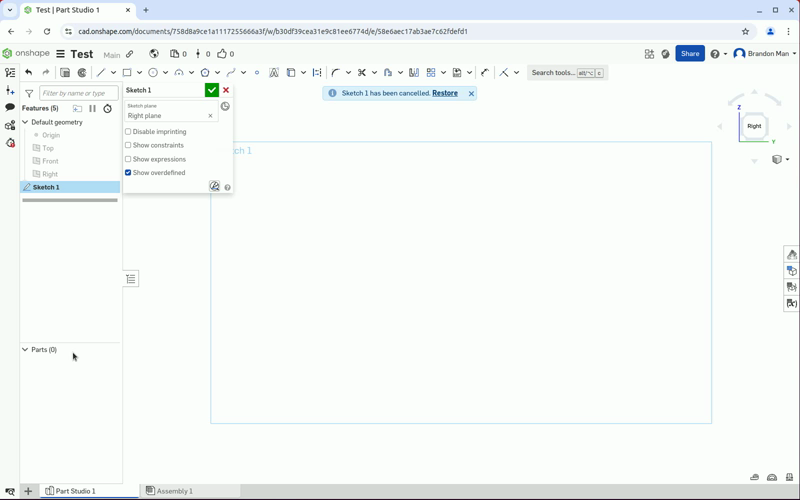
key(l)
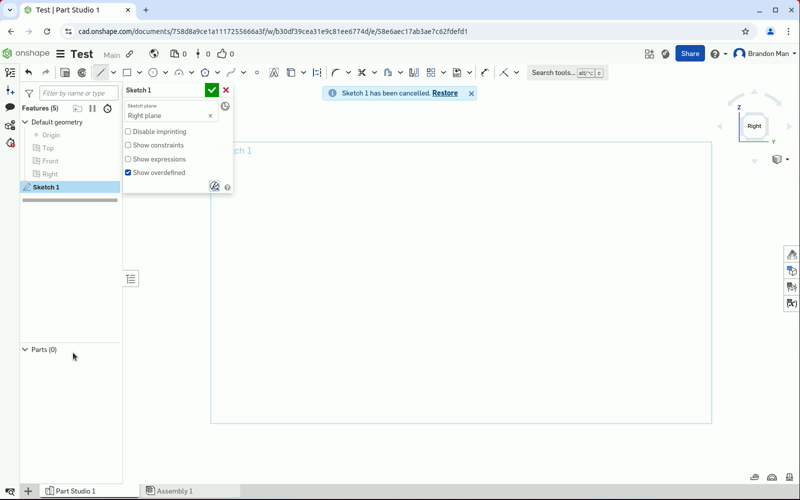
key_down(shift)
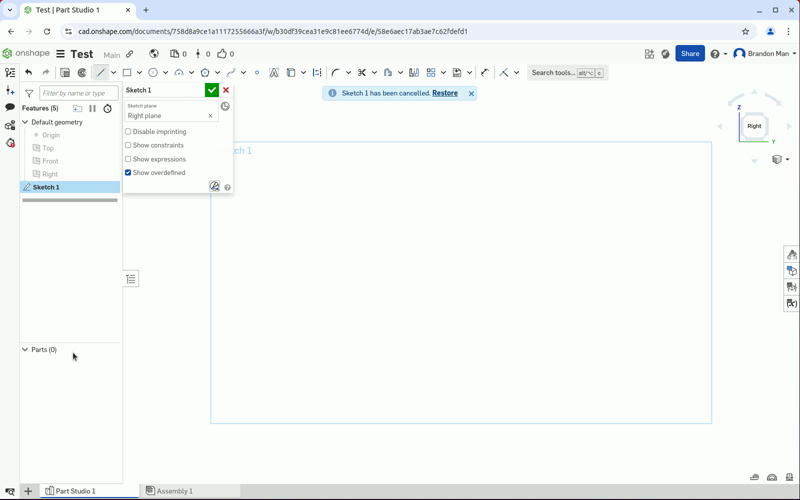
mouse_move(419, 203)
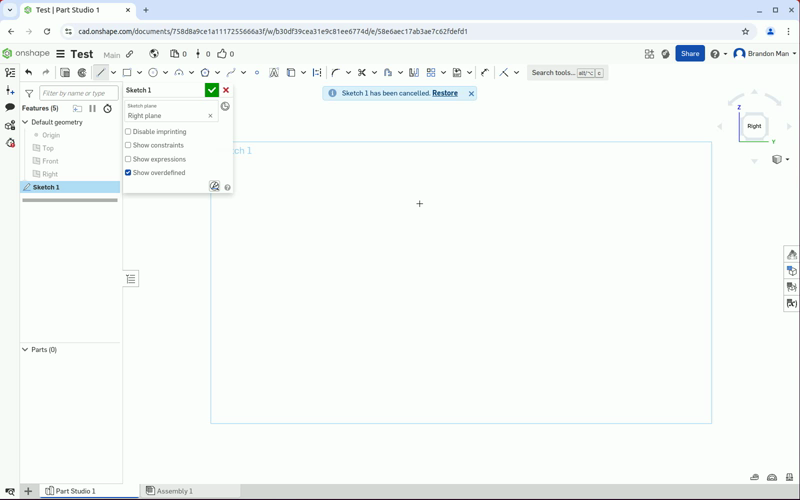
click(419, 203)
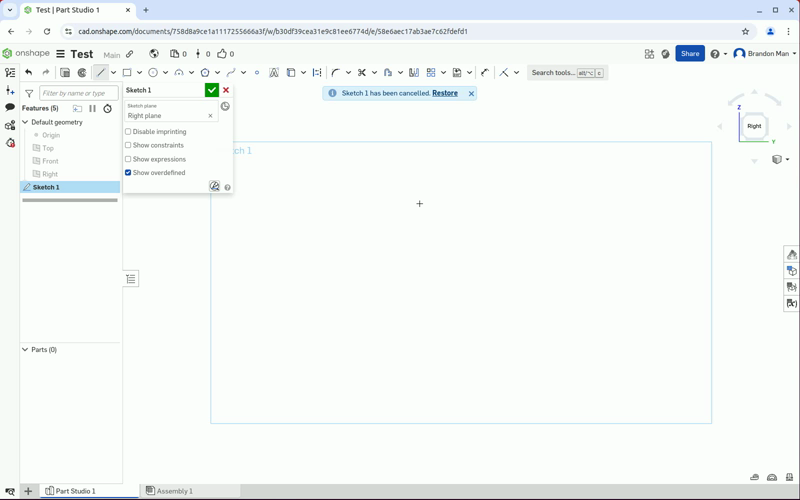
key_up(shift)
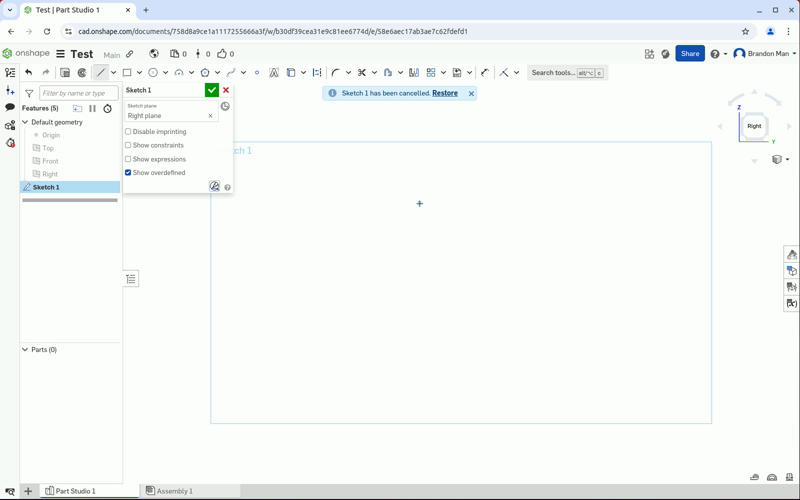
key_down(shift)
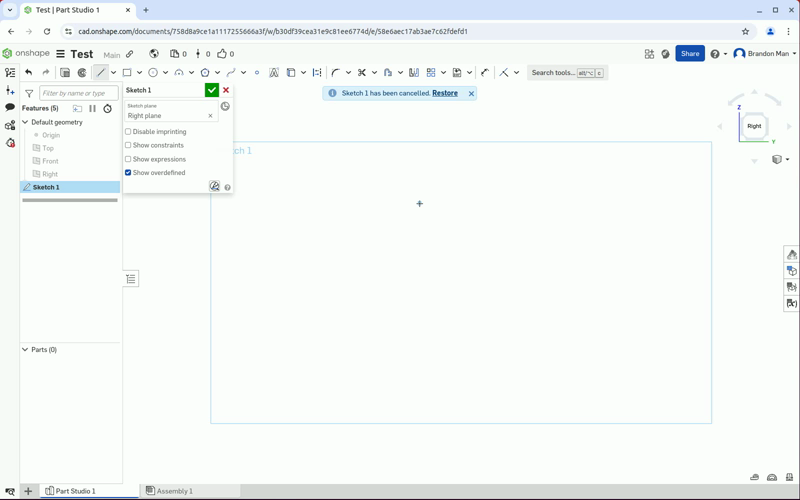
mouse_move(524, 281)
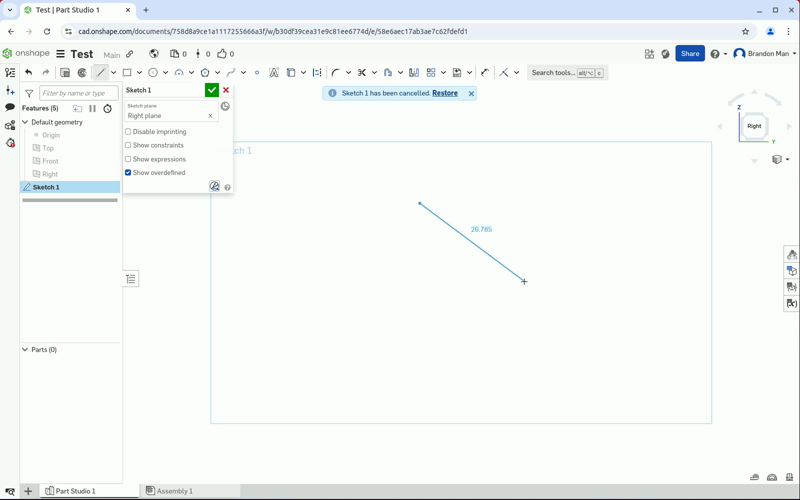
click(524, 281)
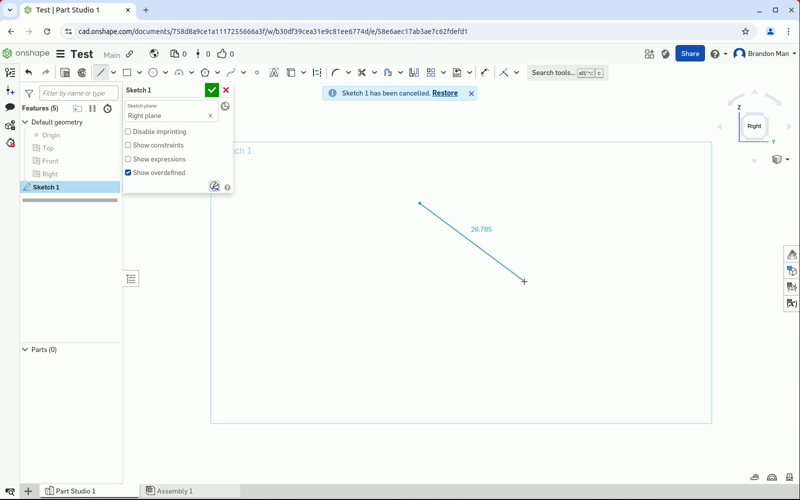
key_up(shift)
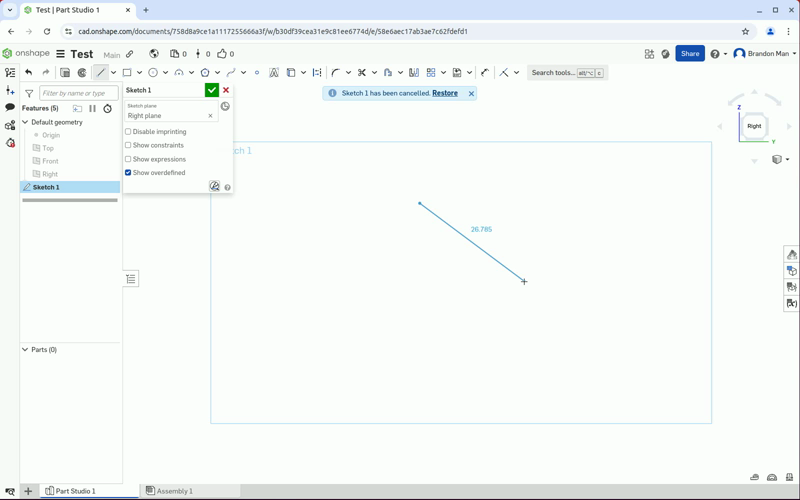
key_down(shift)
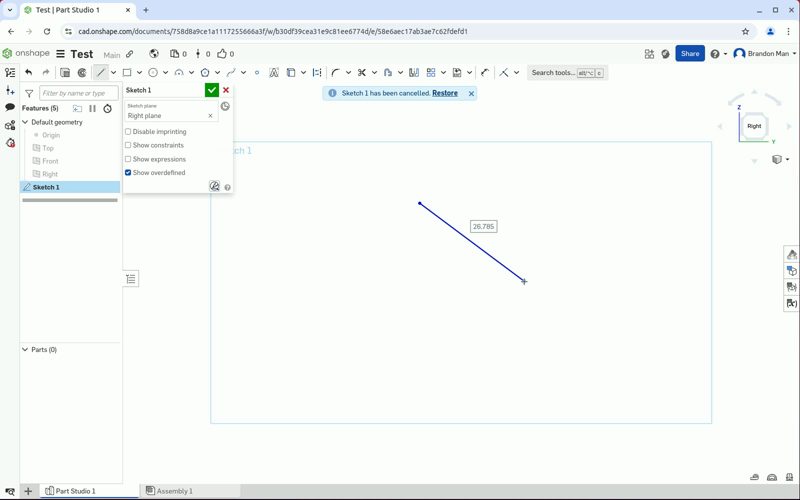
mouse_move(495, 190)
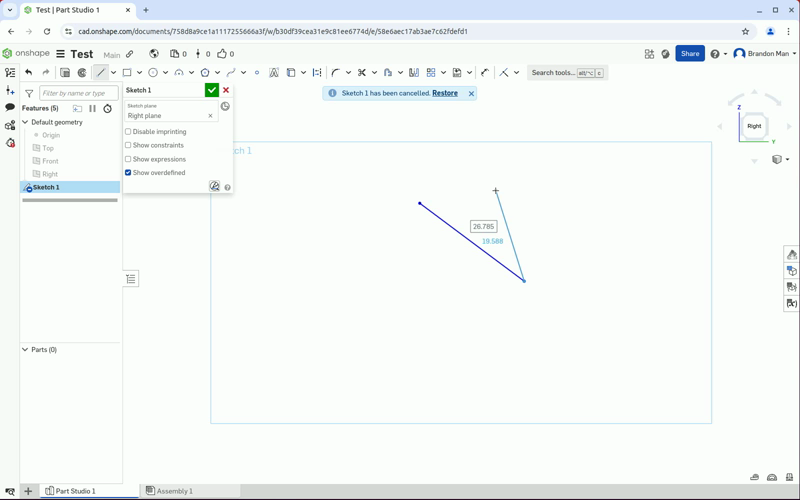
click(495, 190)
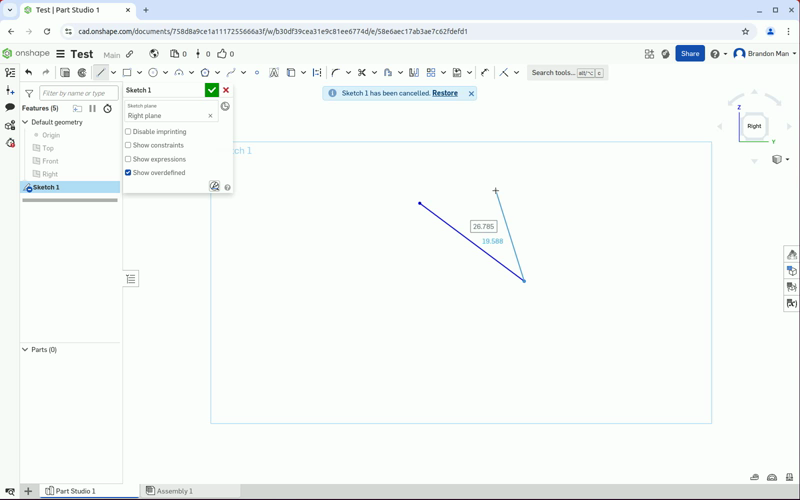
key_up(shift)
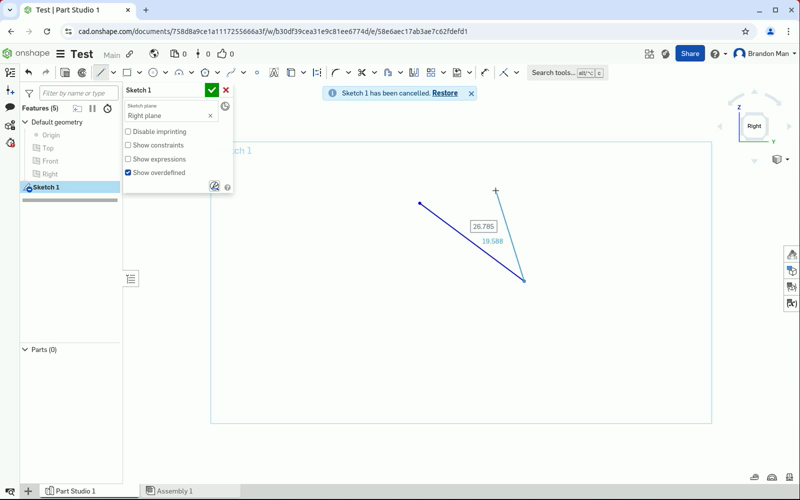
key_down(shift)
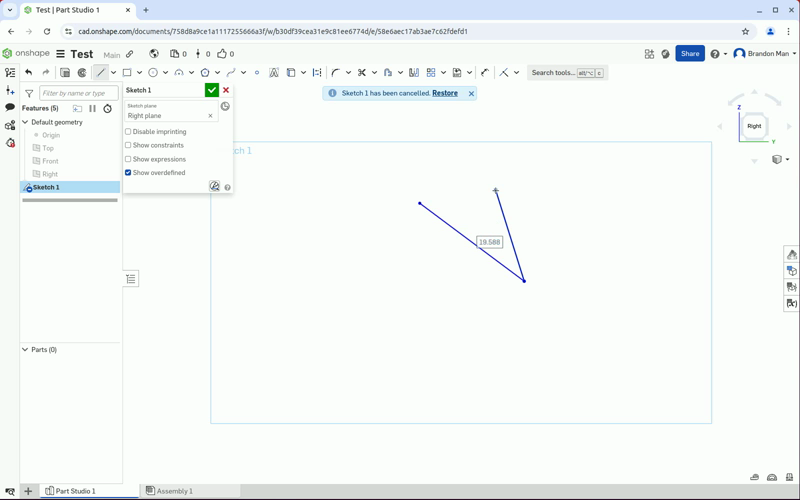
mouse_move(419, 203)
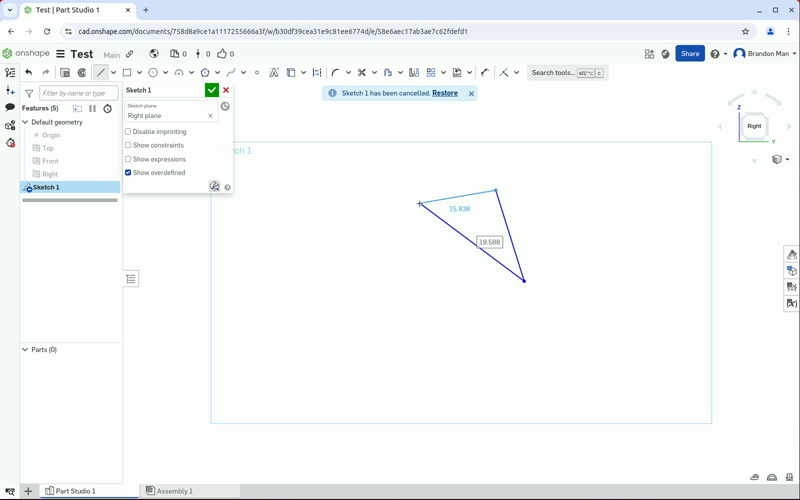
key_up(shift)
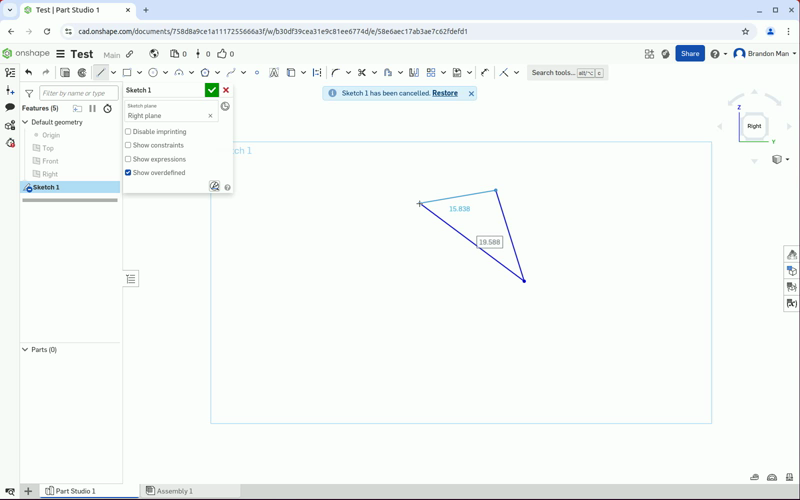
click(419, 203)
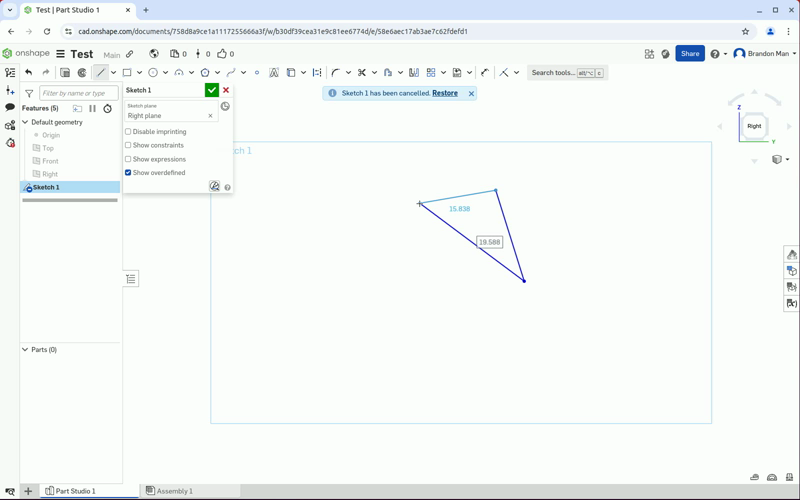
key(esc)
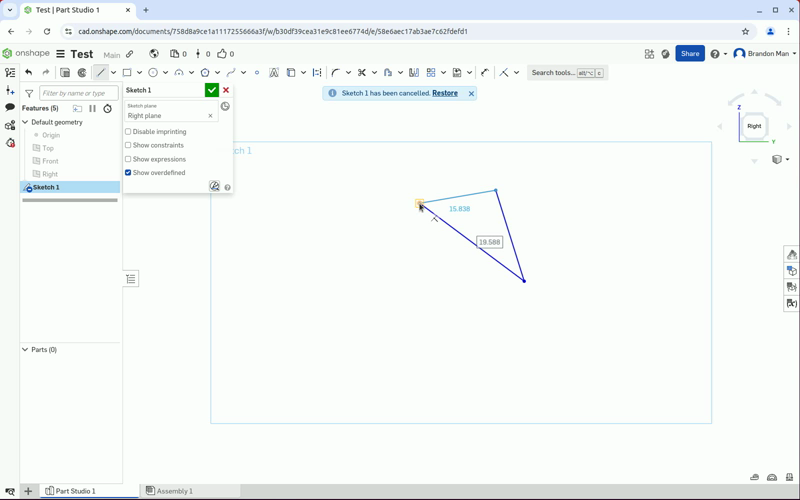
mouse_move(510, 251)
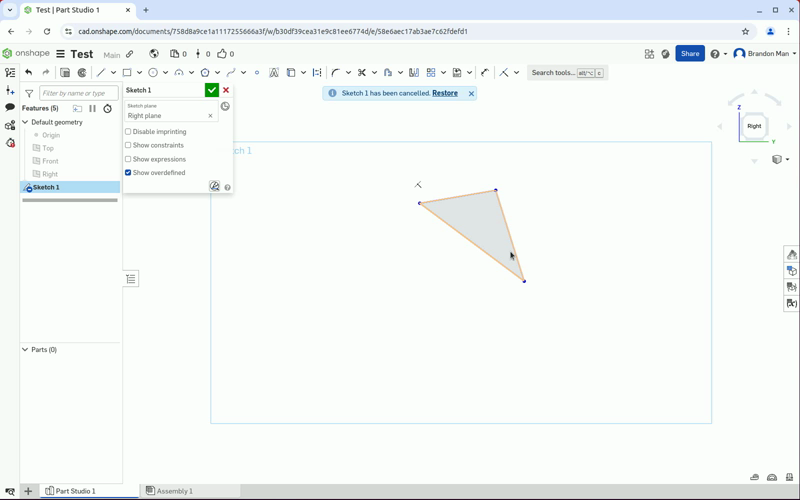
click(510, 251)
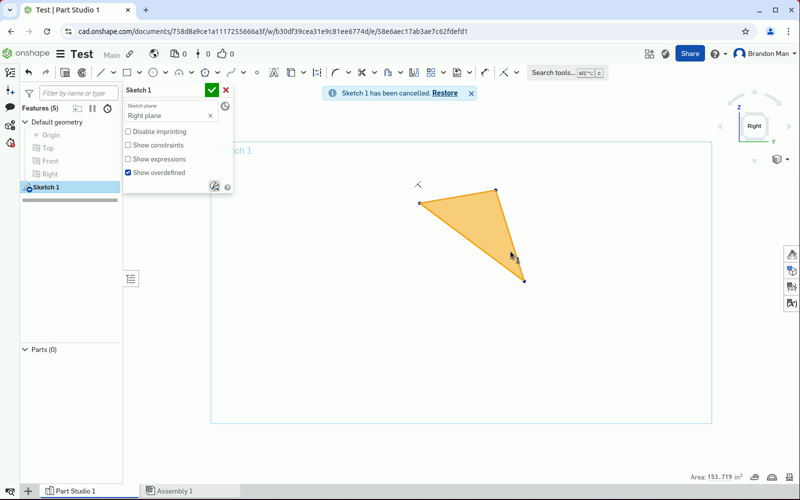
mouse_move(73, 352)
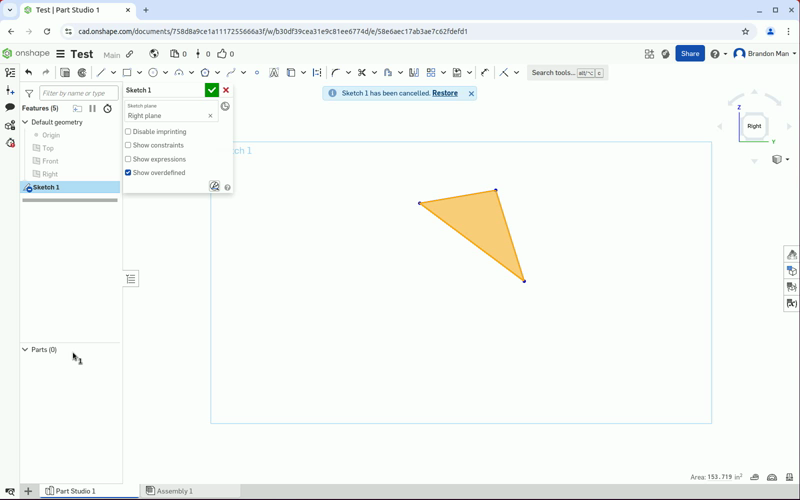
key(shift+y)
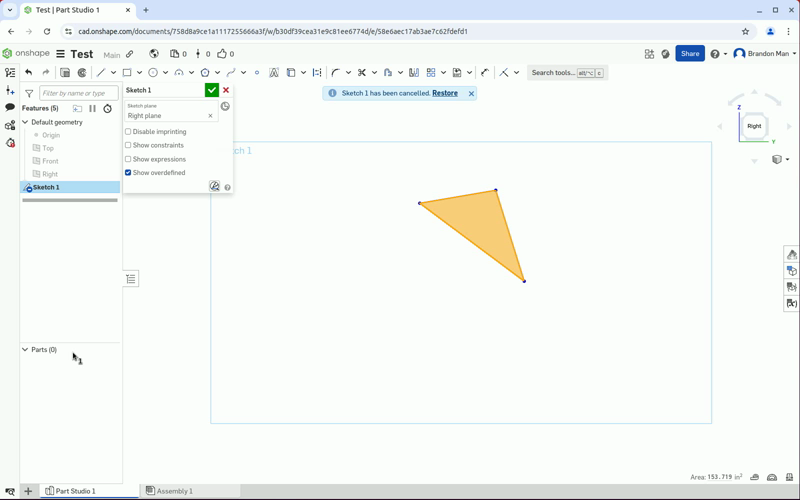
key(shift+e)
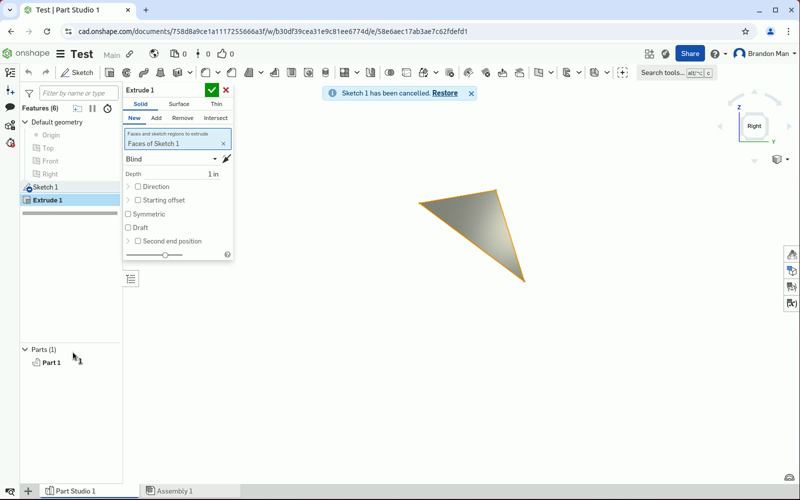
mouse_move(143, 106)
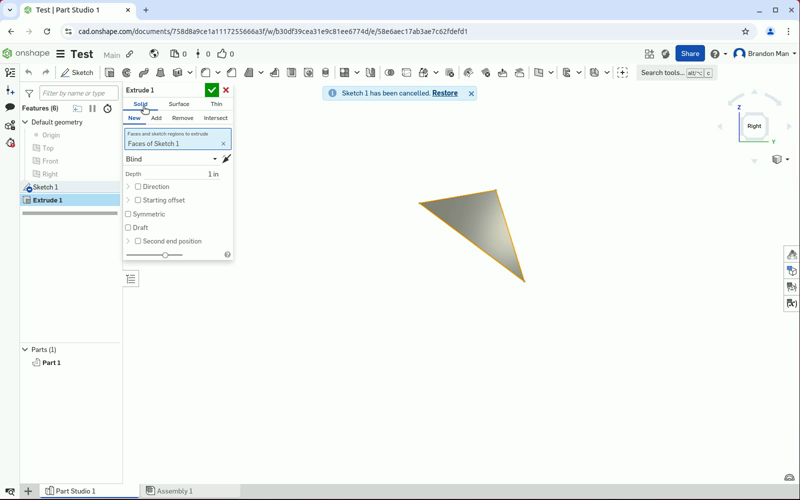
click(143, 106)
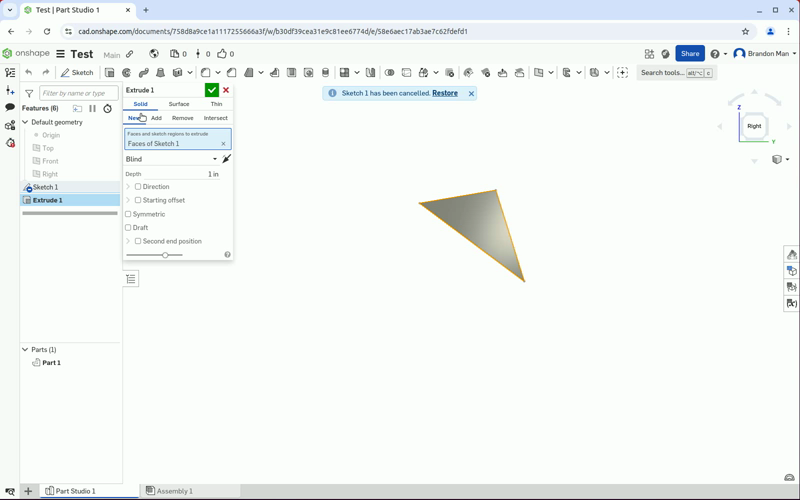
mouse_move(137, 120)
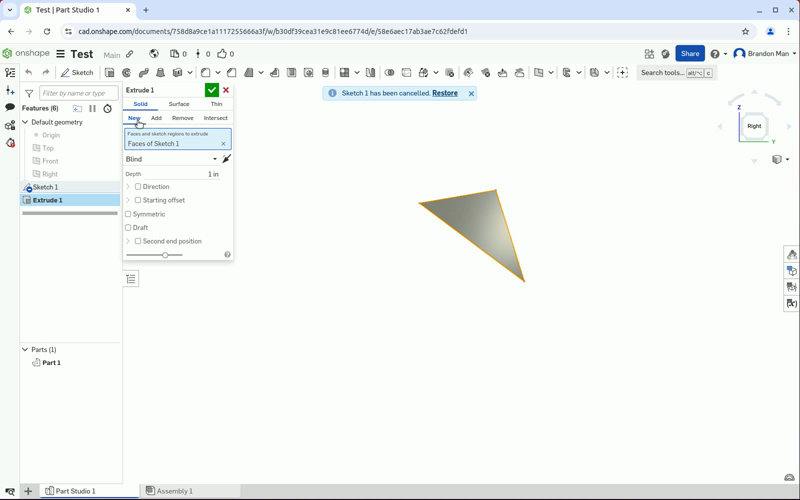
click(137, 120)
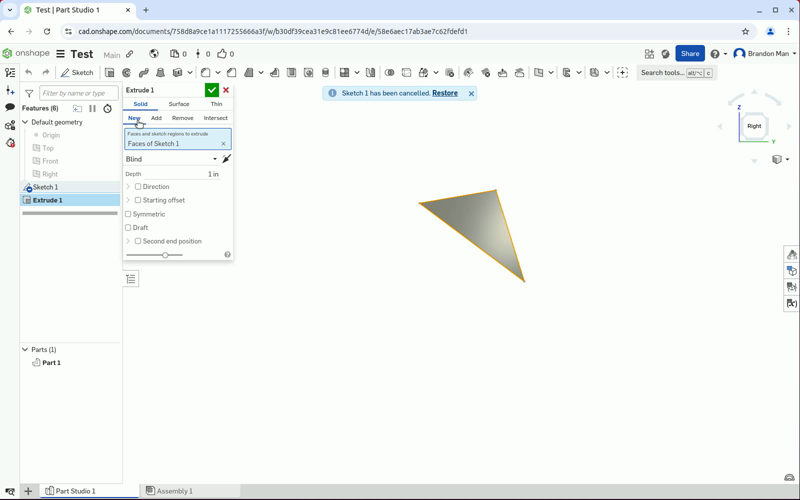
key(tab, 4)
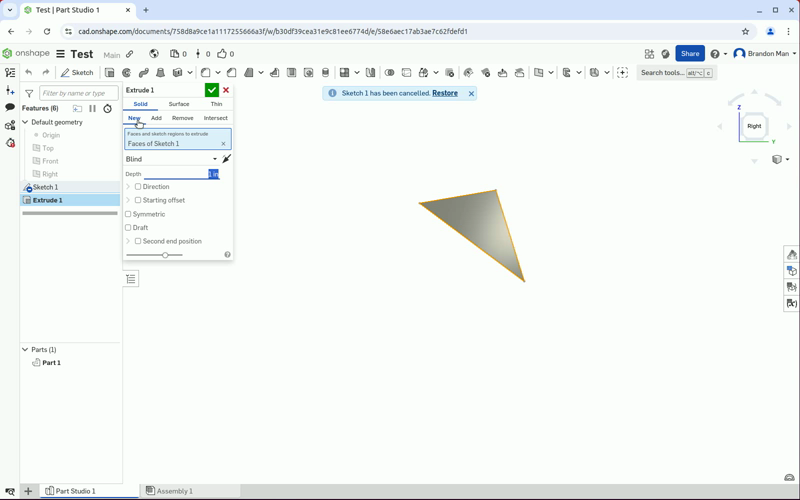
text(23.108)
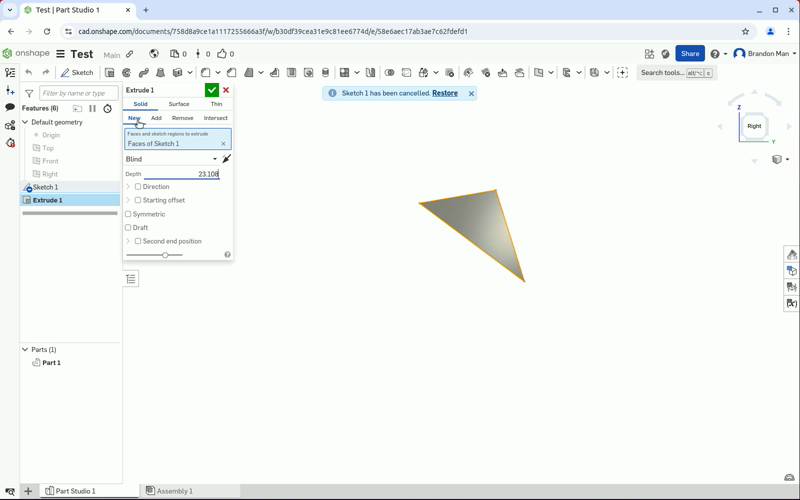
key(enter)
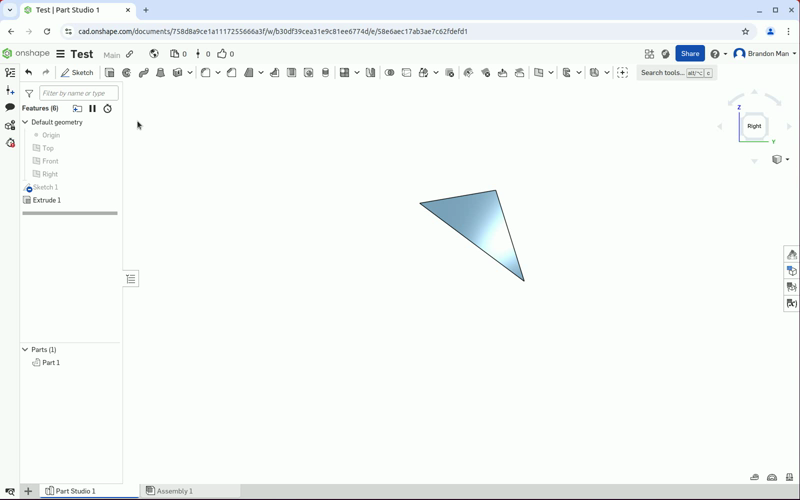
key(shift+h)
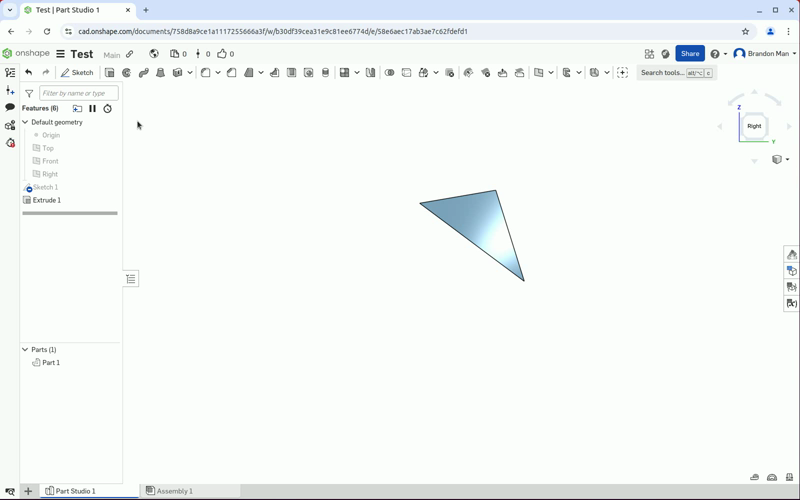
key(shift+h)
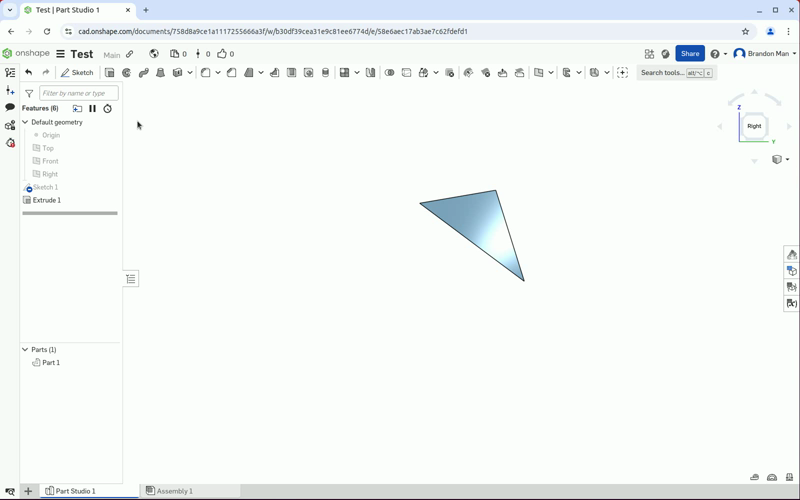
mouse_move(73, 189)
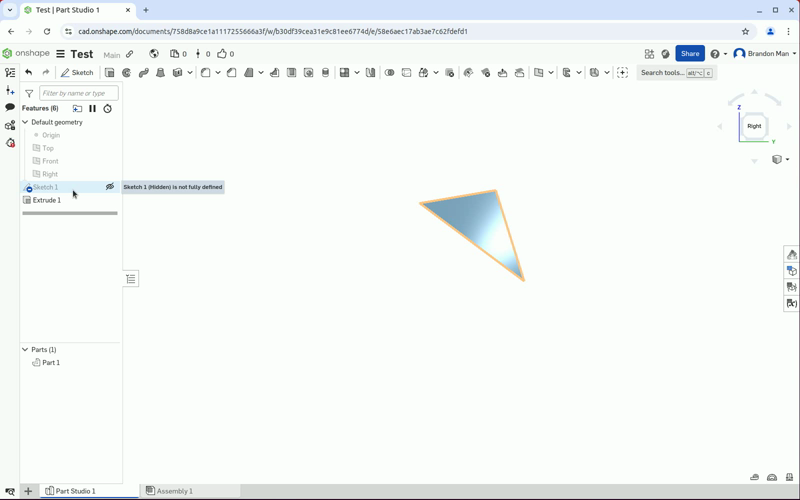
click(73, 189)
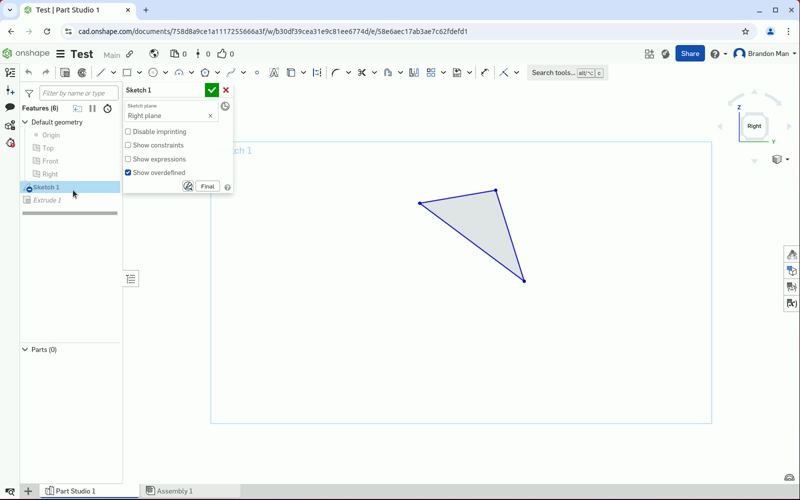
mouse_move(229, 92)
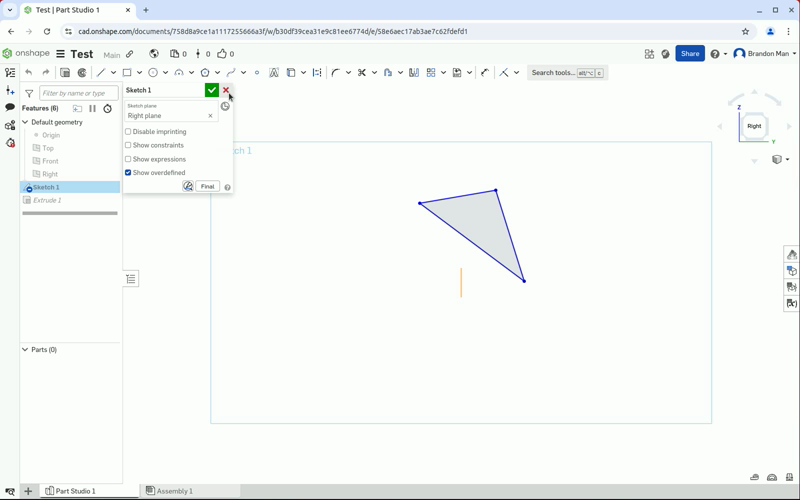
click(229, 92)
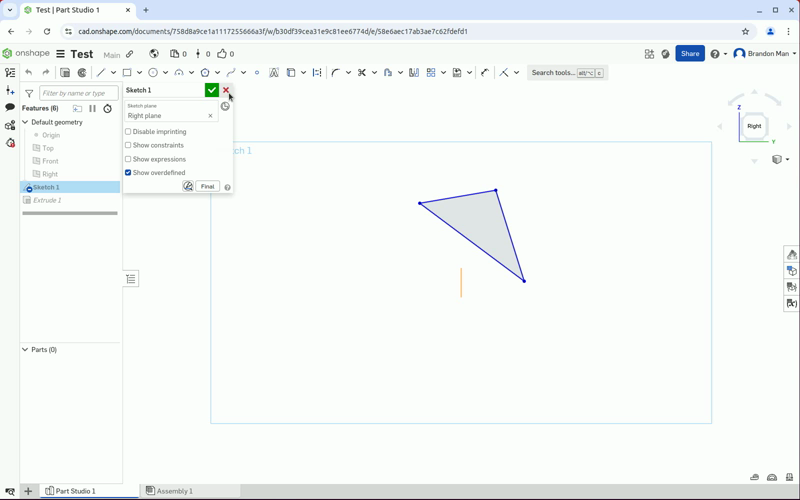
key(shift+s)
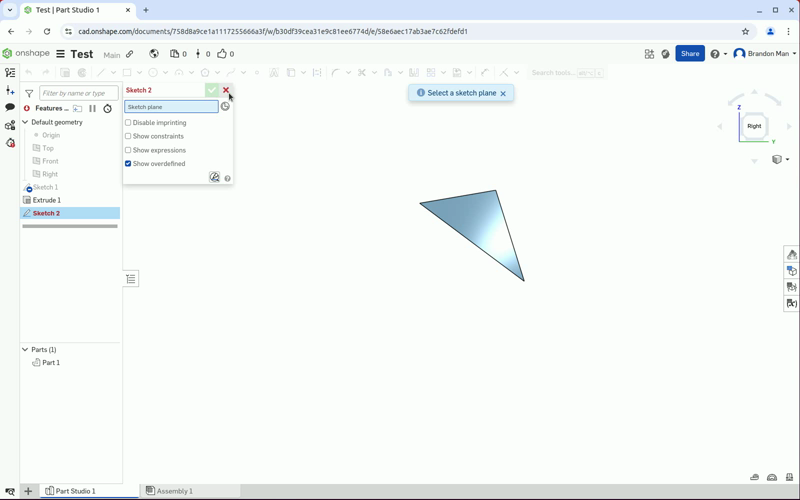
mouse_move(73, 176)
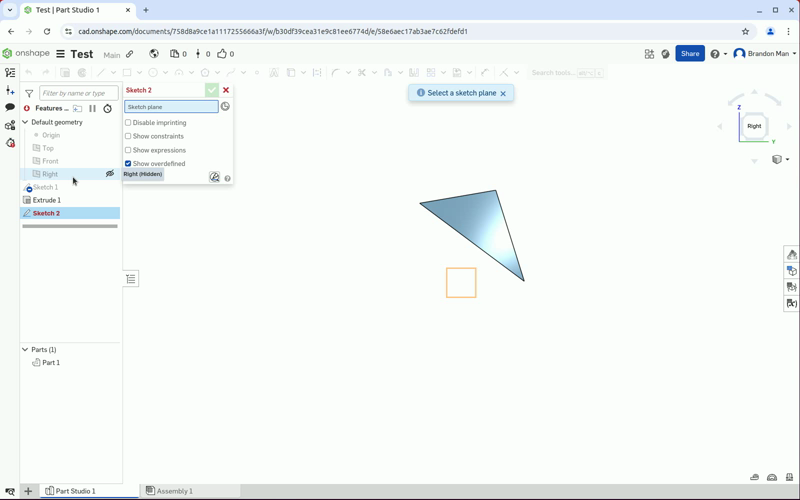
click(73, 176)
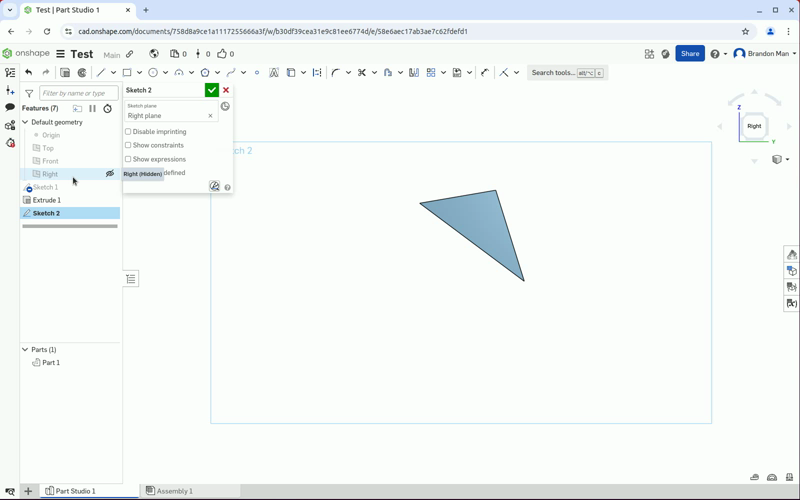
mouse_move(73, 352)
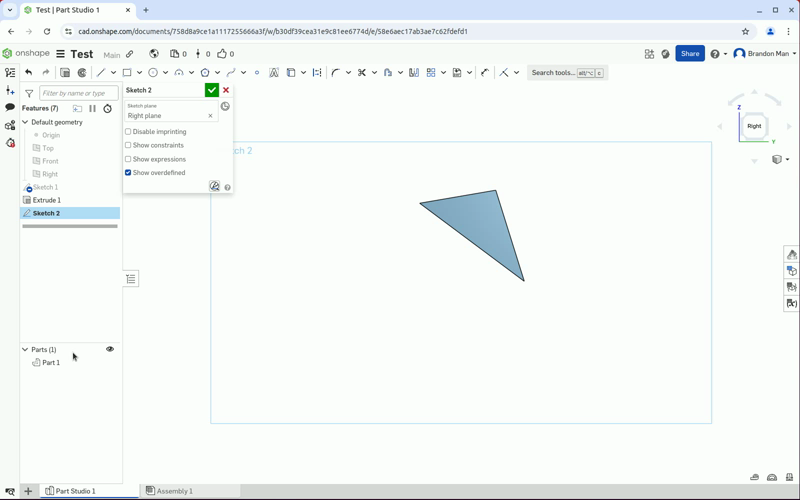
key(y)
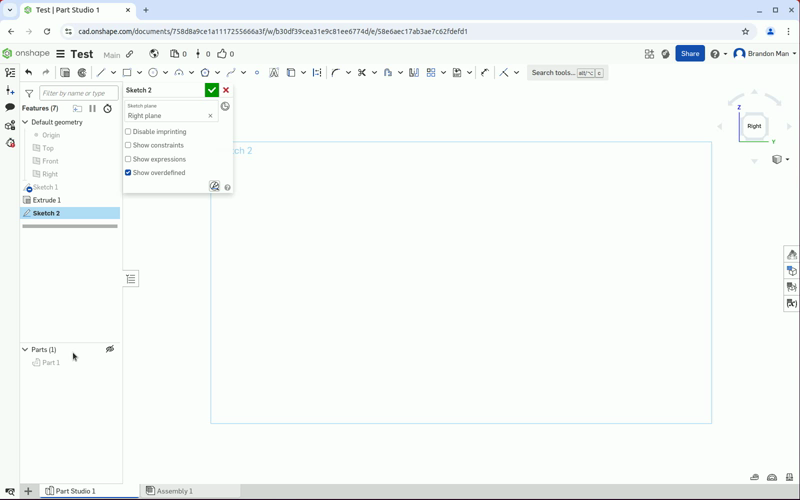
key(l)
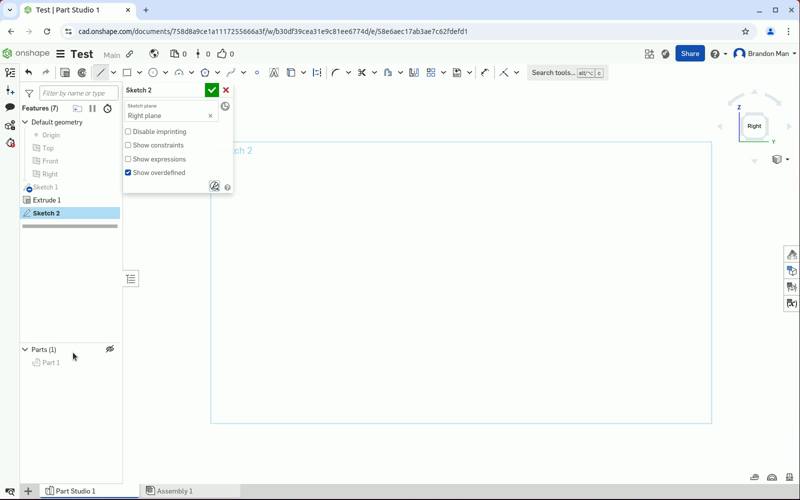
key_down(shift)
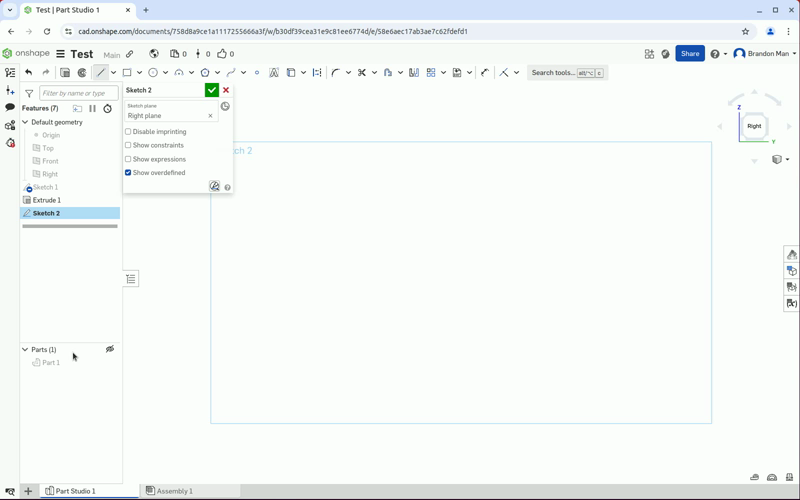
mouse_move(419, 282)
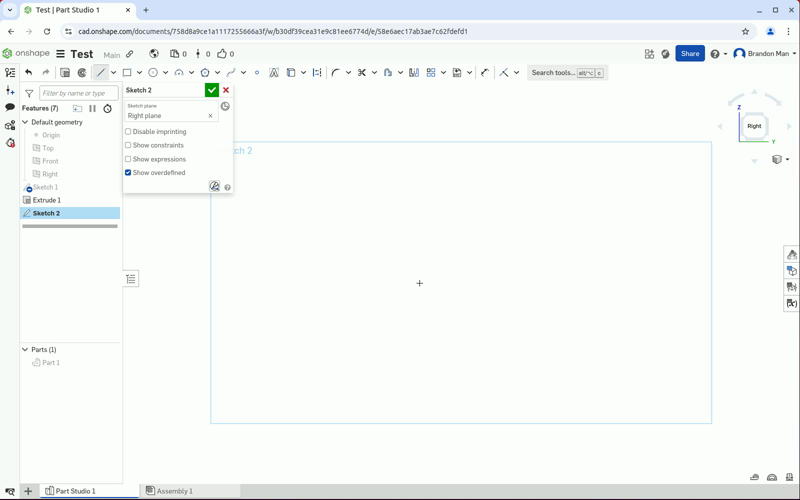
click(419, 282)
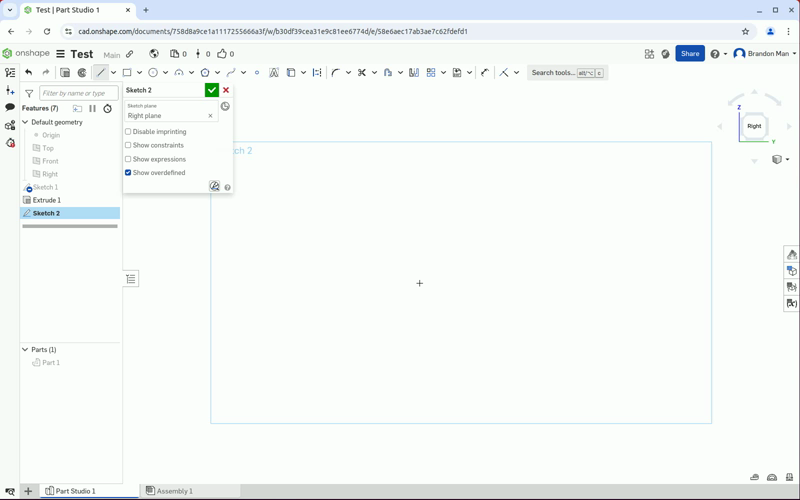
key_up(shift)
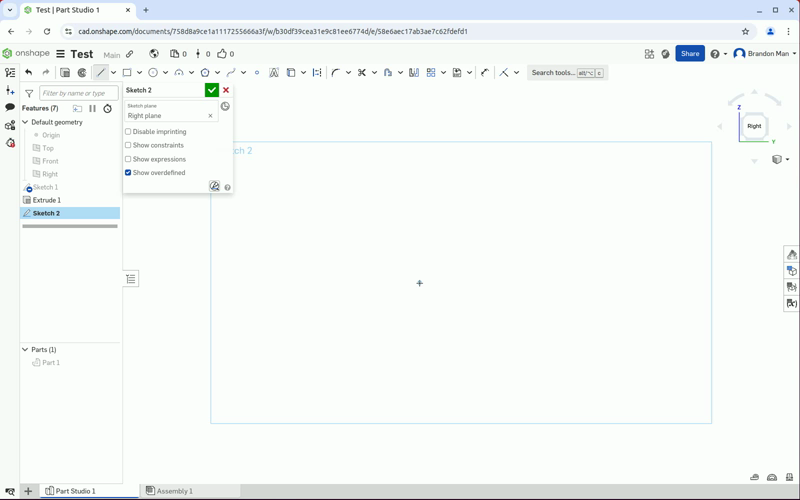
key_down(shift)
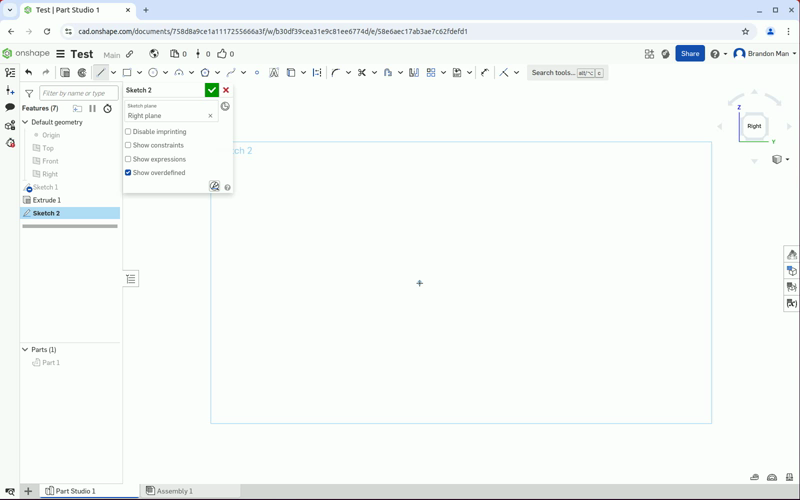
mouse_move(455, 356)
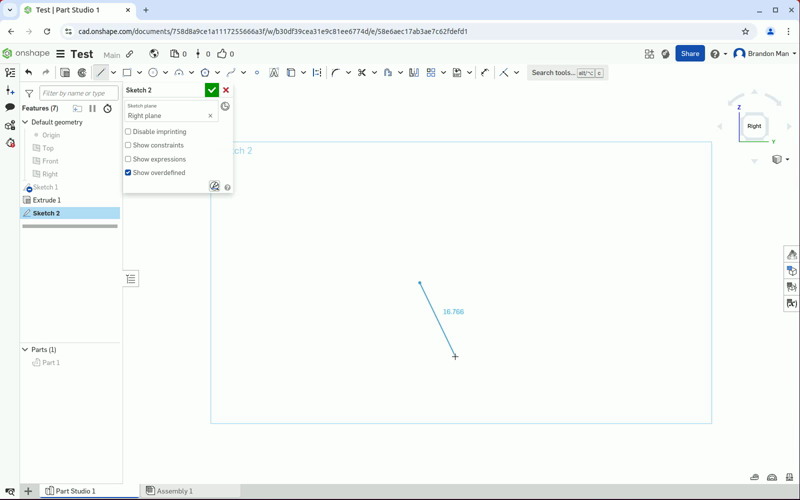
click(455, 356)
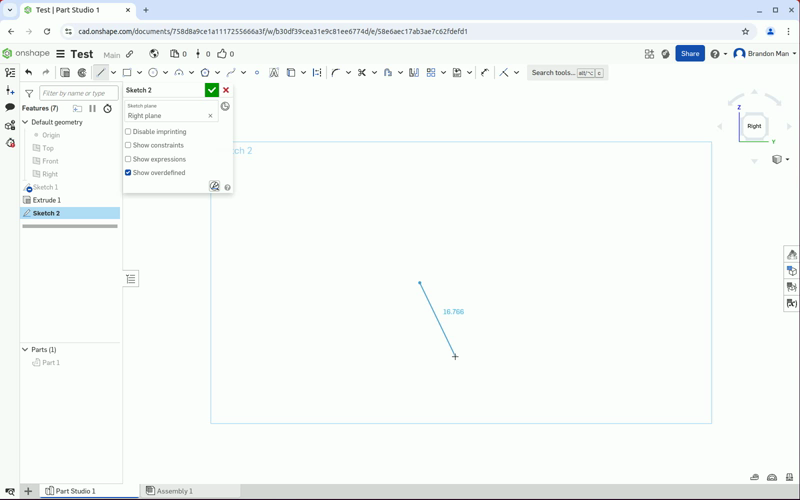
key_up(shift)
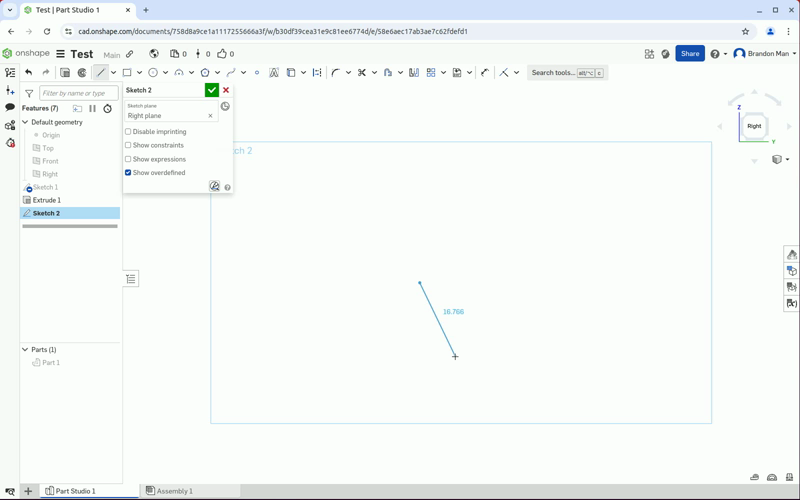
key_down(shift)
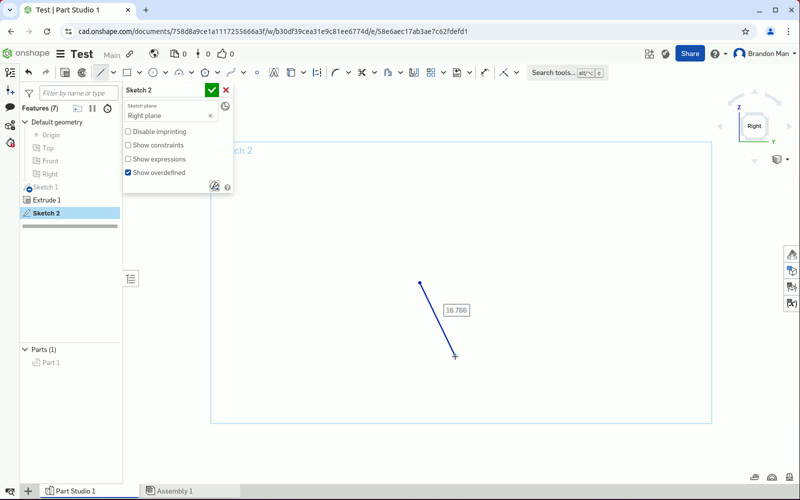
mouse_move(460, 282)
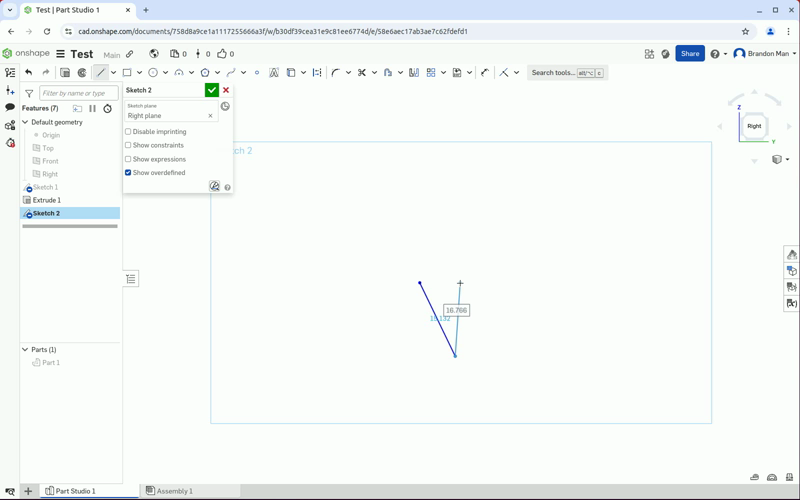
click(460, 282)
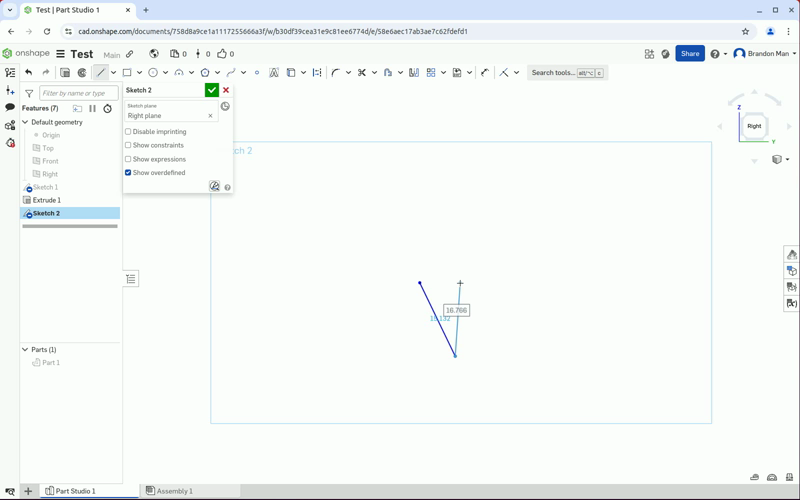
key_up(shift)
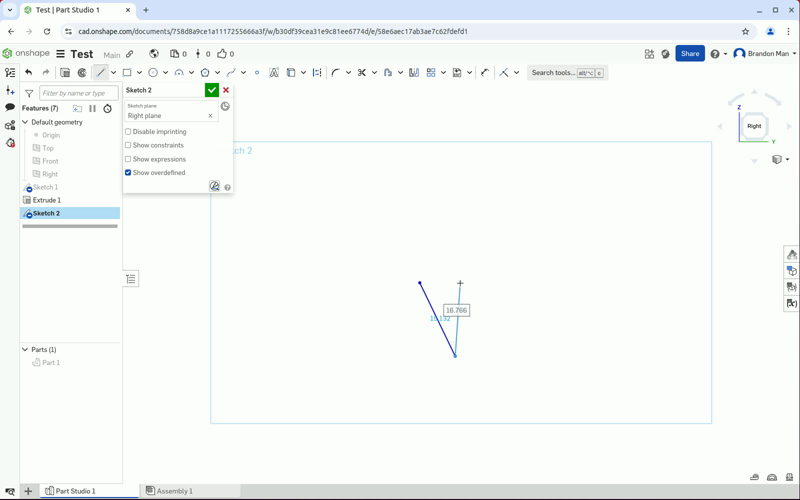
mouse_move(490, 282)
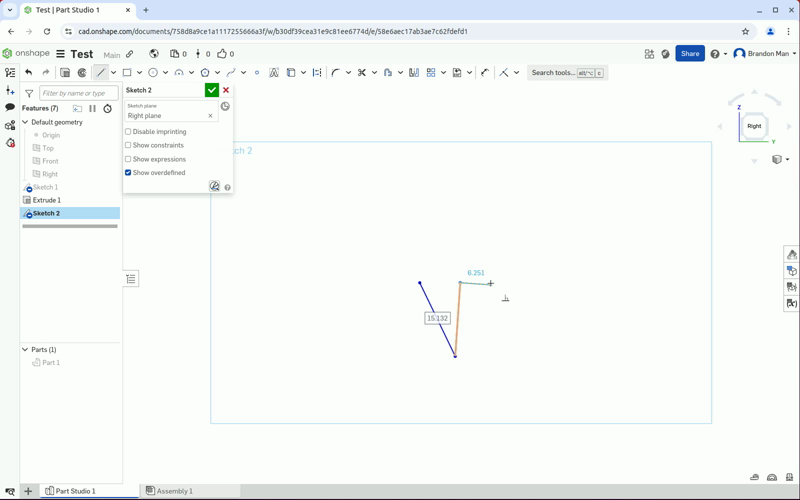
key_down(shift)
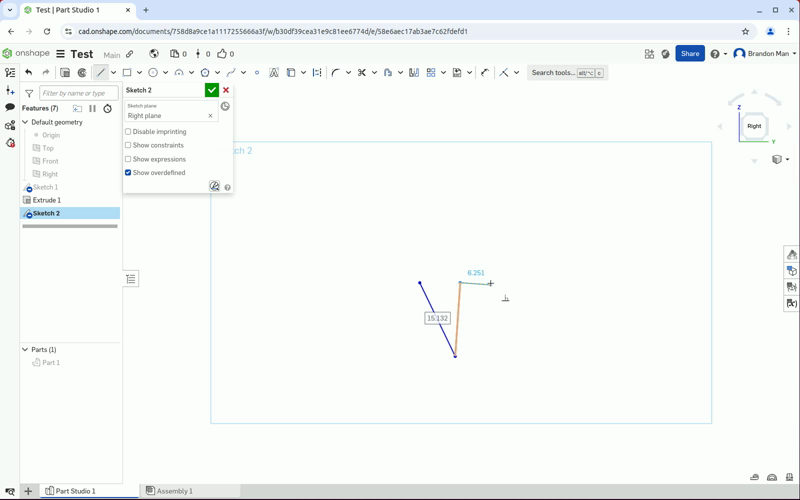
mouse_move(419, 282)
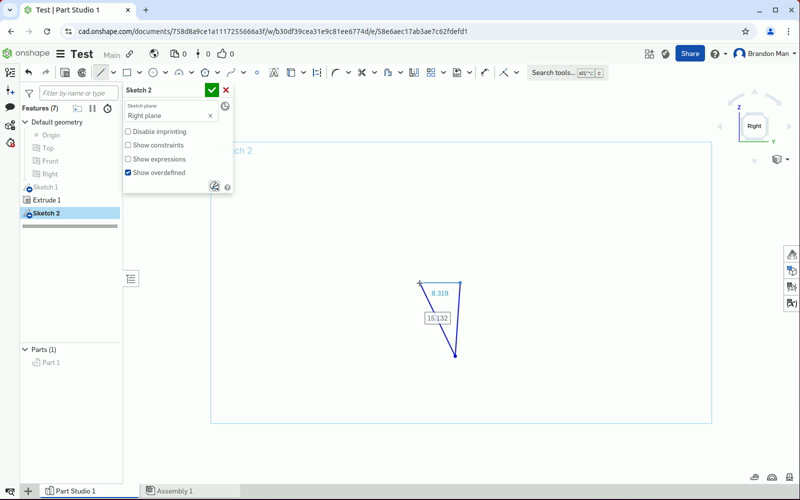
key_up(shift)
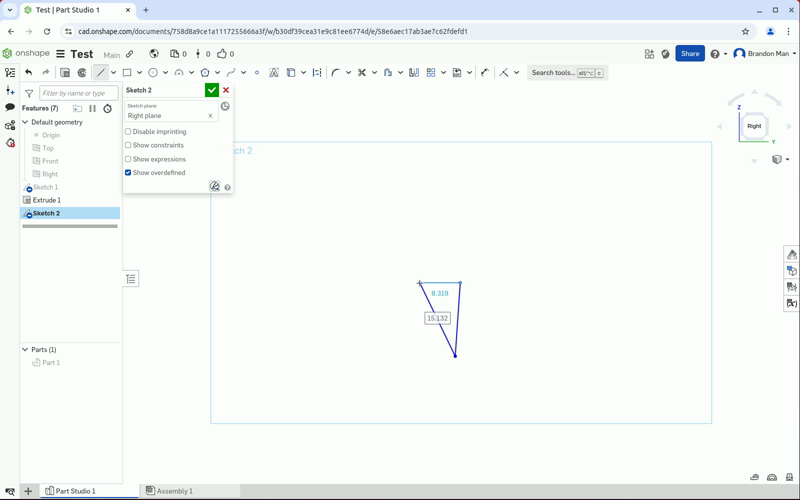
click(419, 282)
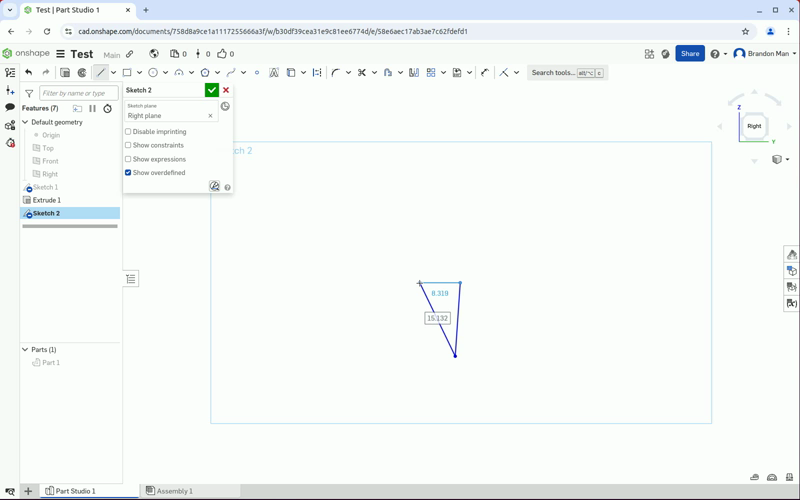
key(esc)
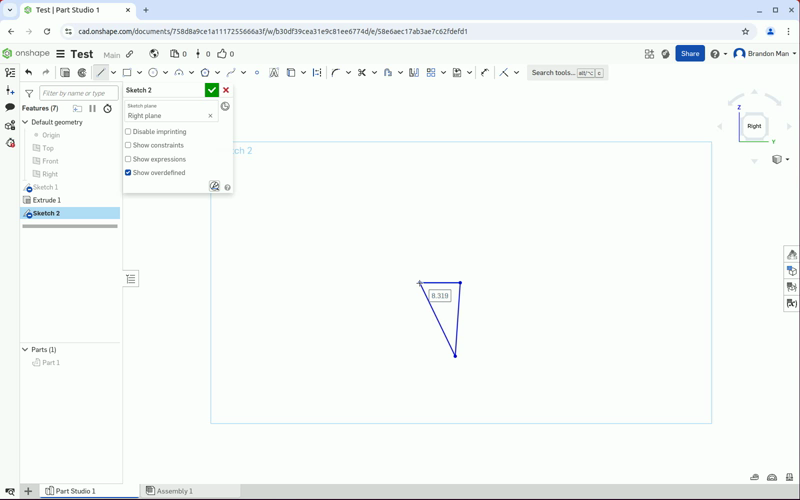
mouse_move(456, 285)
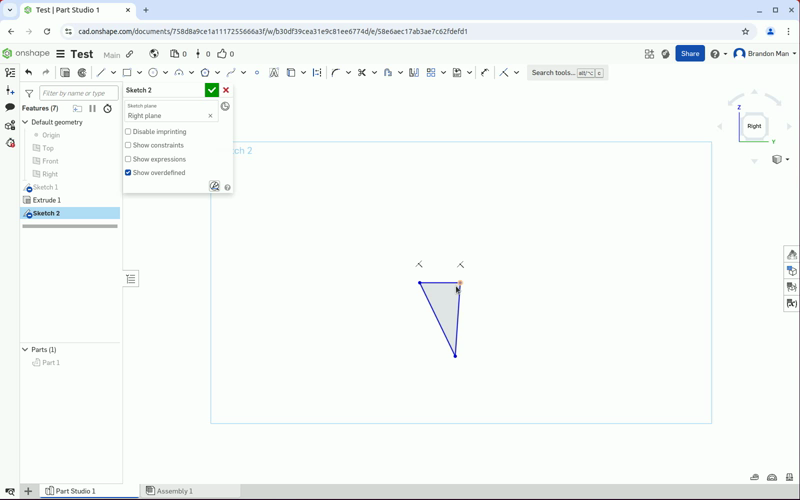
scroll(6)
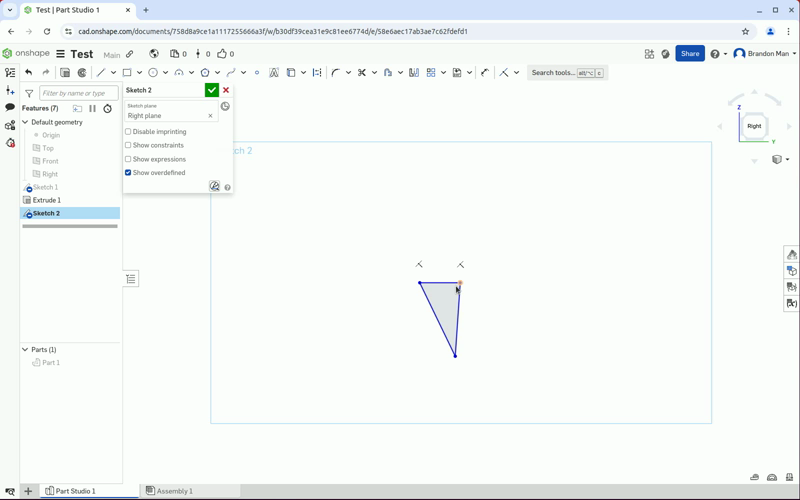
scroll(6)
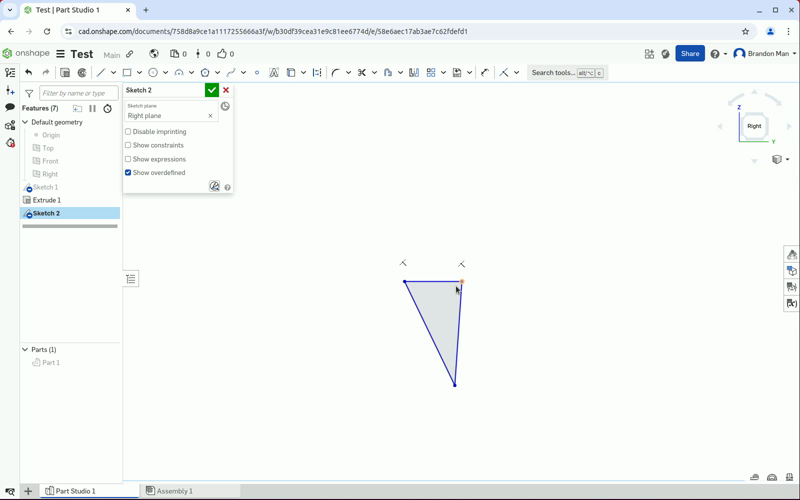
scroll(6)
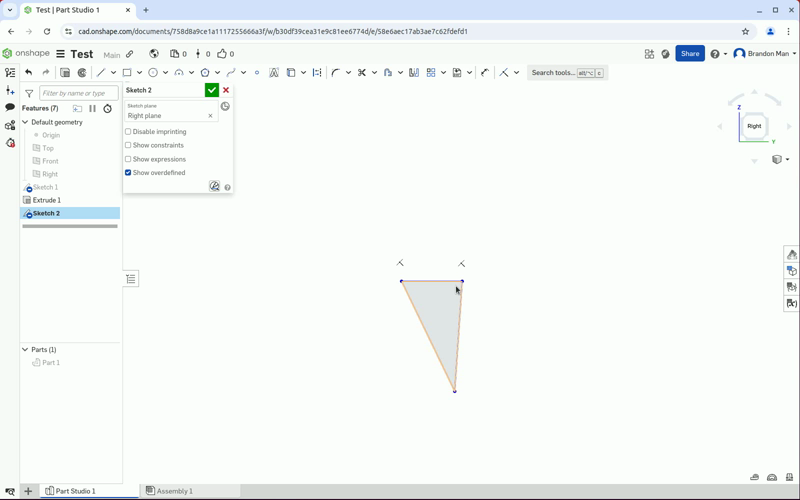
scroll(6)
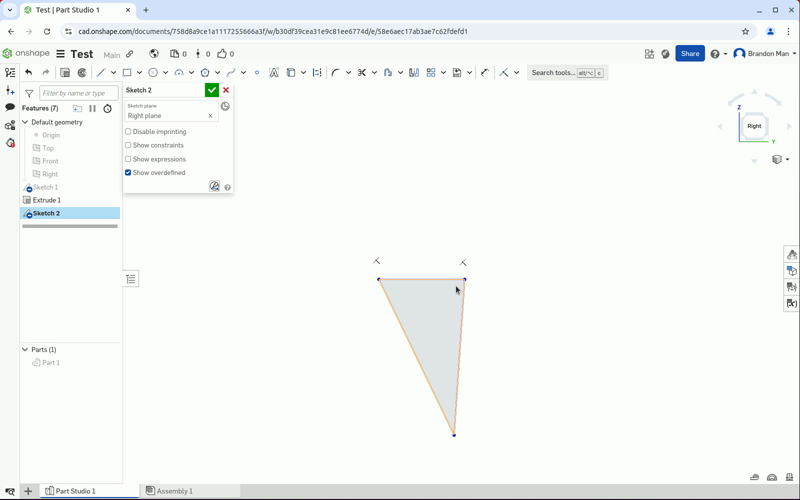
scroll(6)
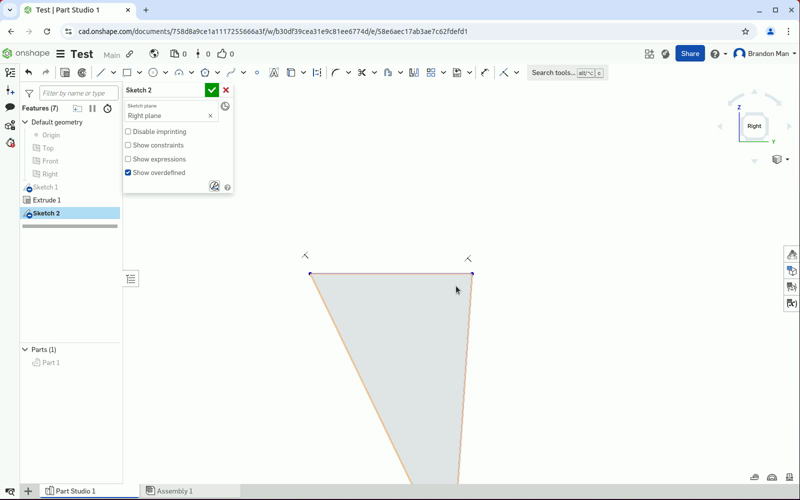
scroll(6)
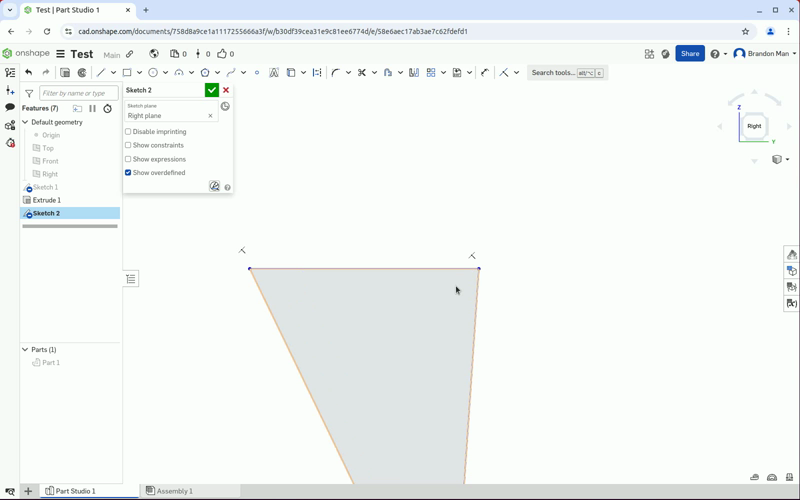
scroll(6)
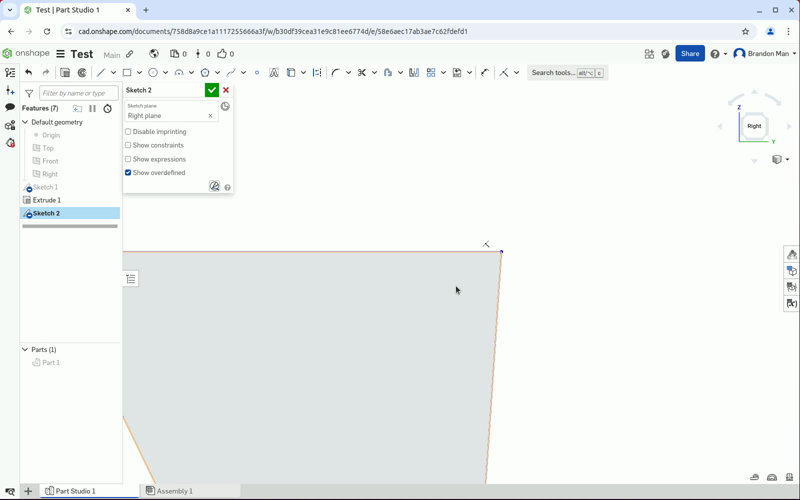
click(456, 285)
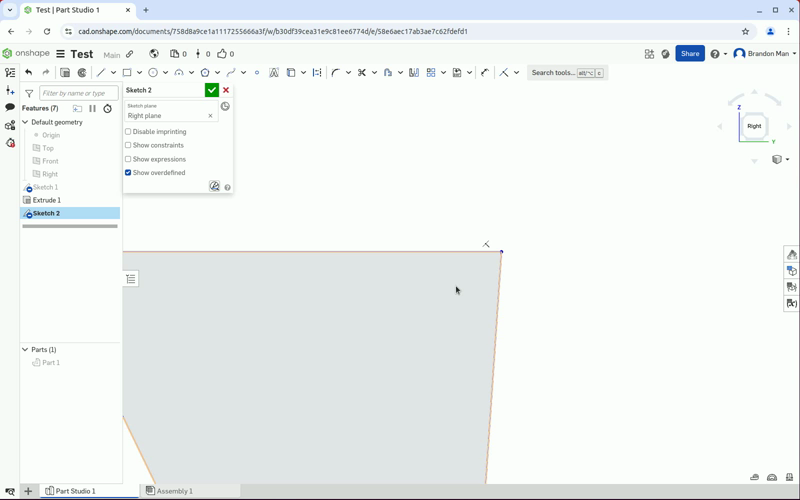
scroll(-6)
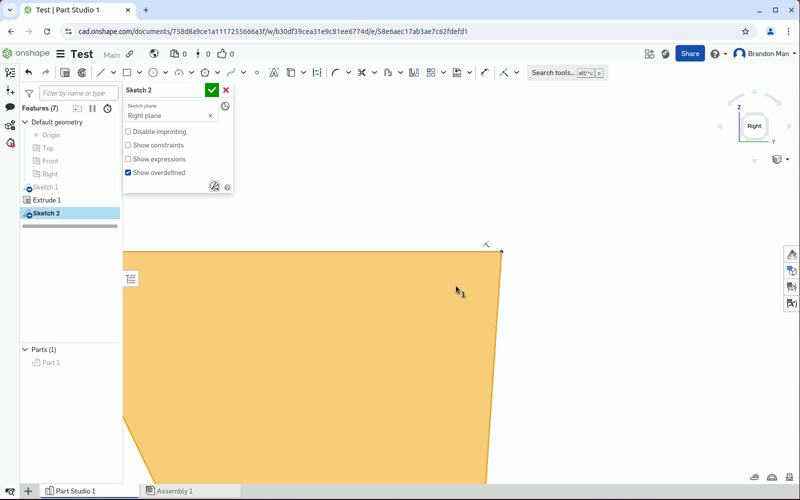
scroll(-6)
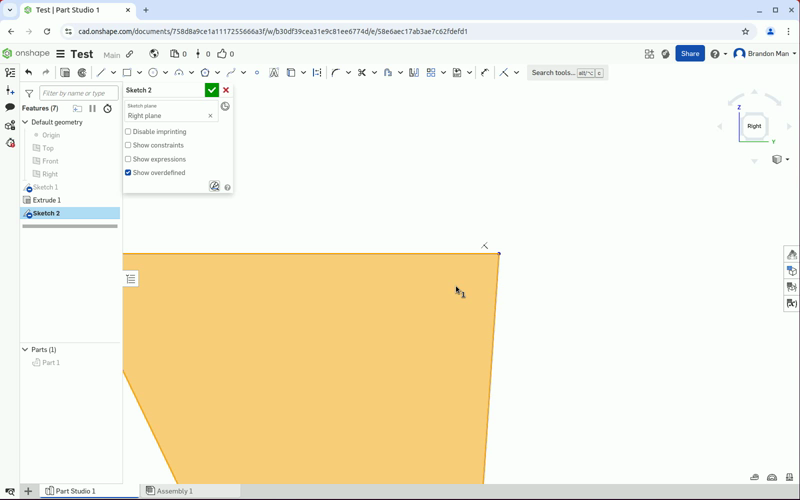
scroll(-6)
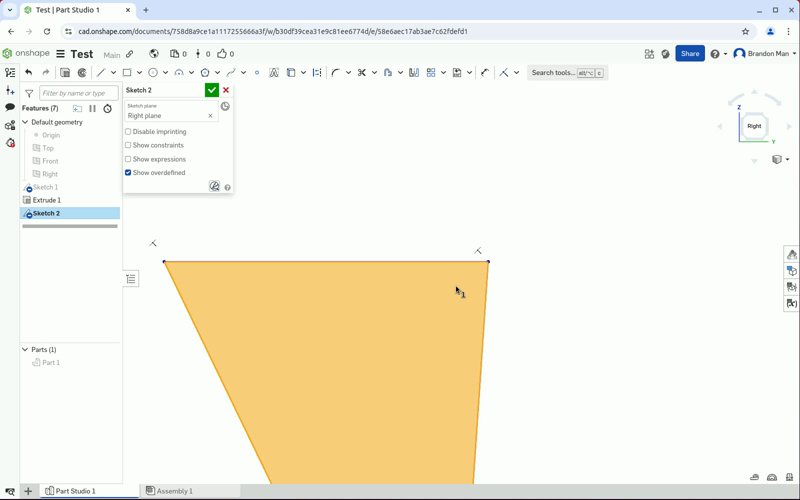
scroll(-6)
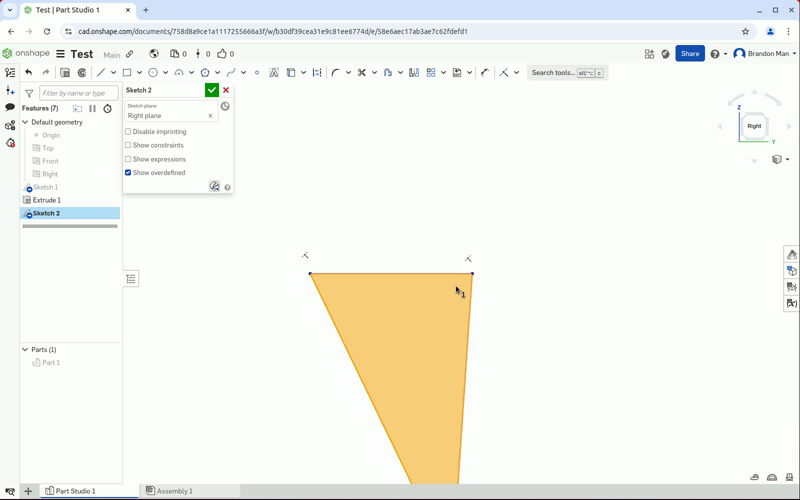
scroll(-6)
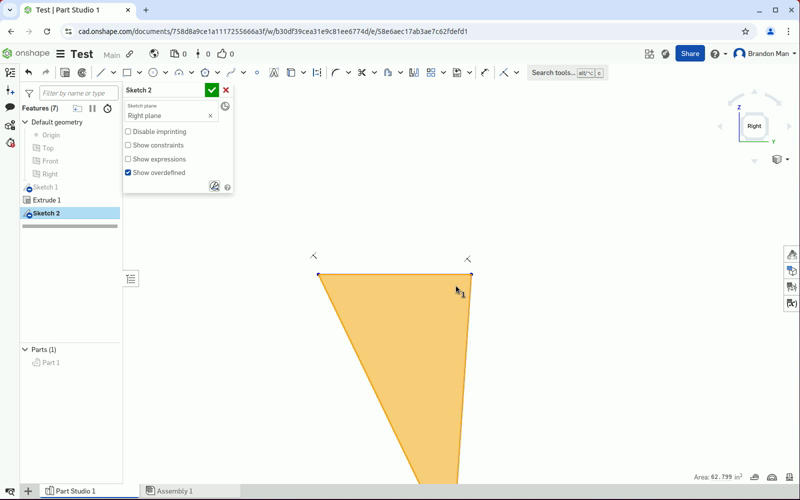
scroll(-6)
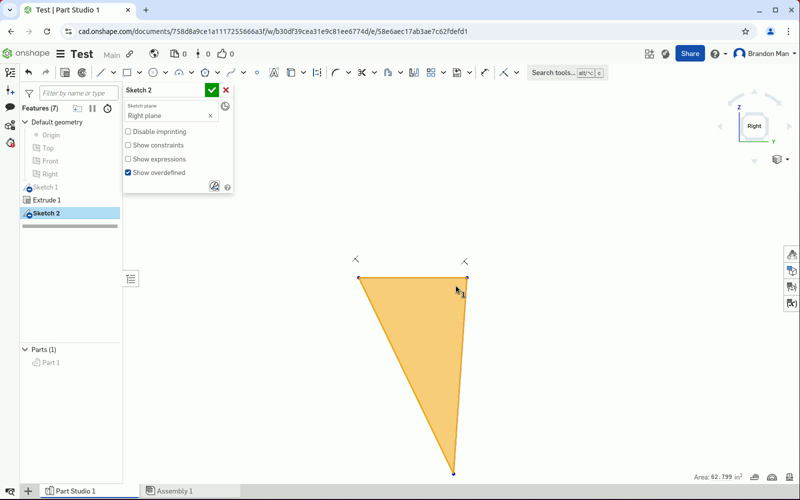
scroll(-6)
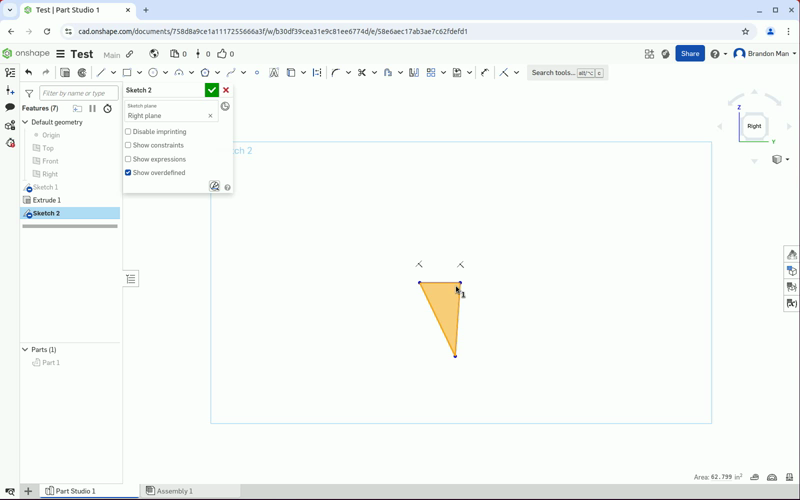
mouse_move(73, 352)
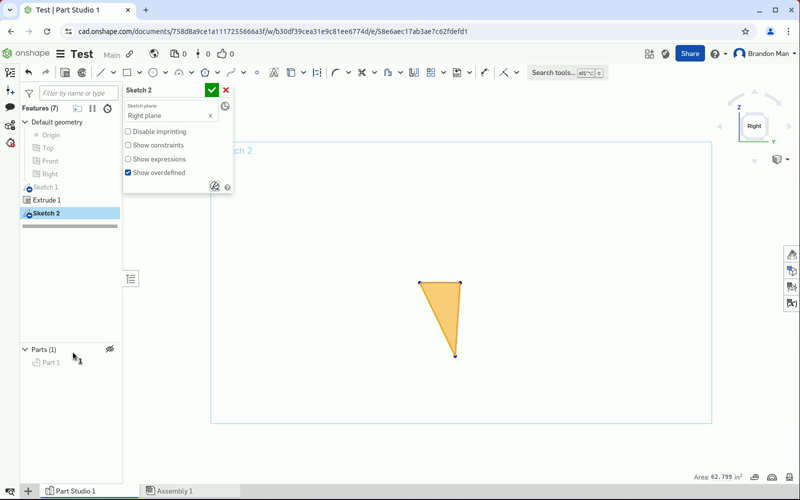
key(shift+y)
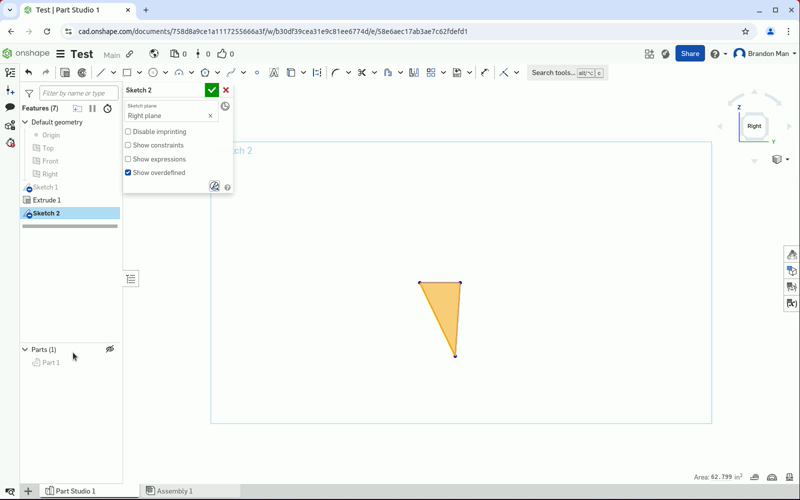
key(shift+e)
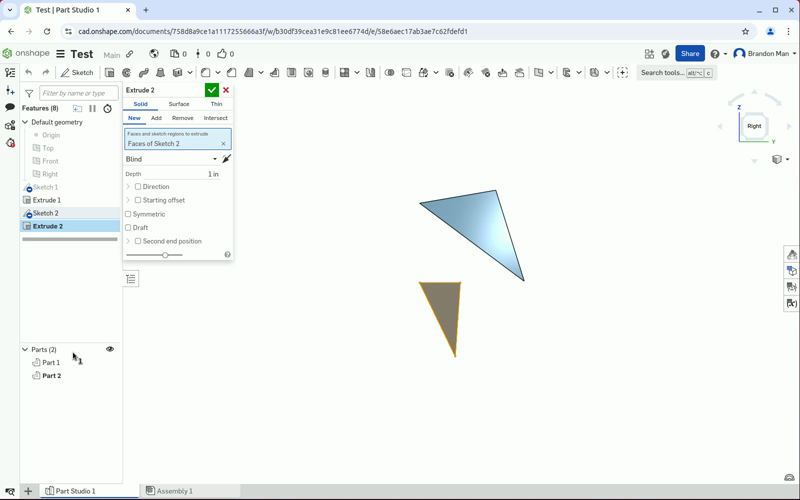
mouse_move(143, 106)
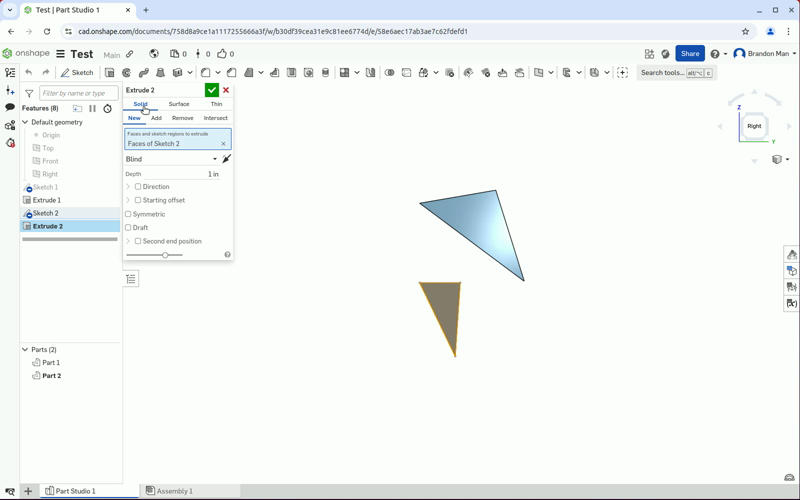
click(143, 106)
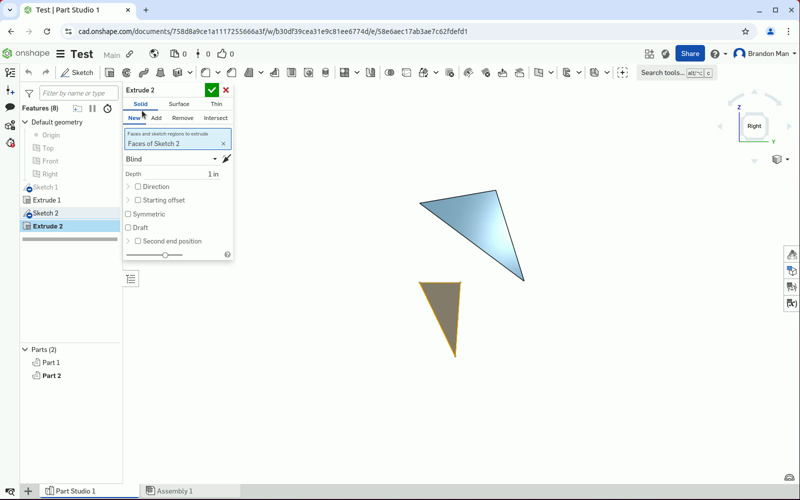
mouse_move(137, 120)
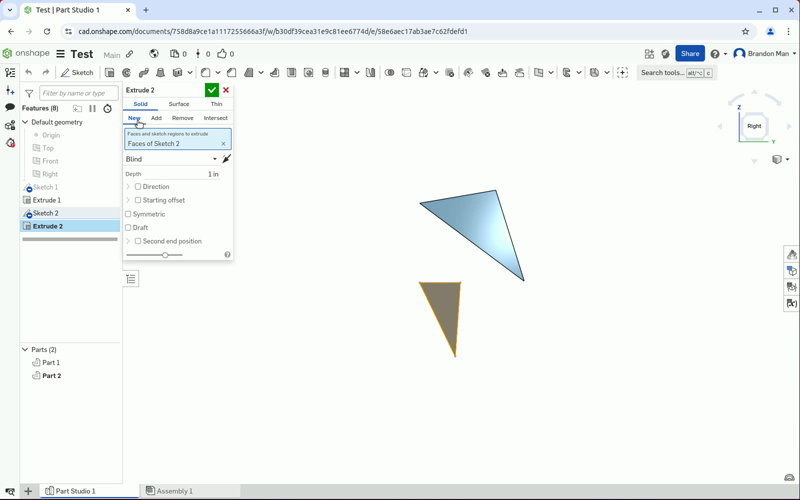
click(137, 120)
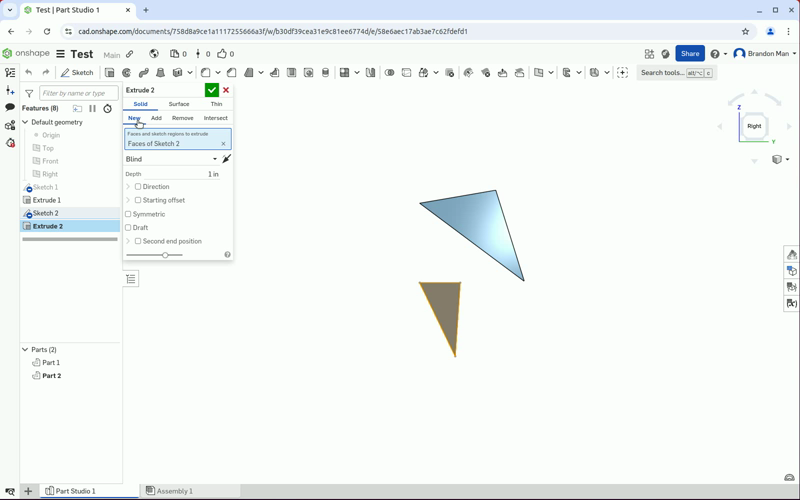
key(tab, 4)
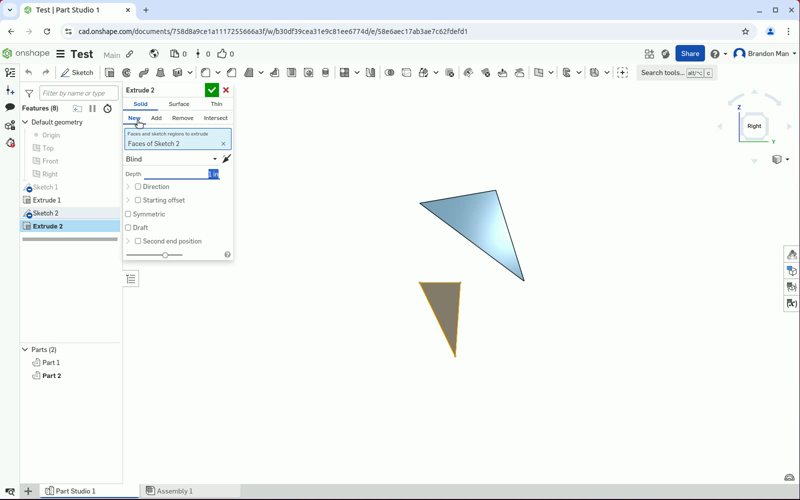
text(23.108)
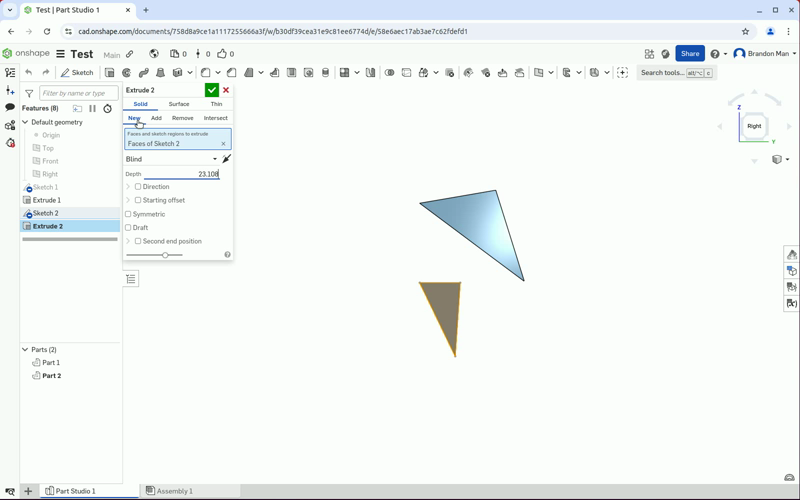
key(enter)
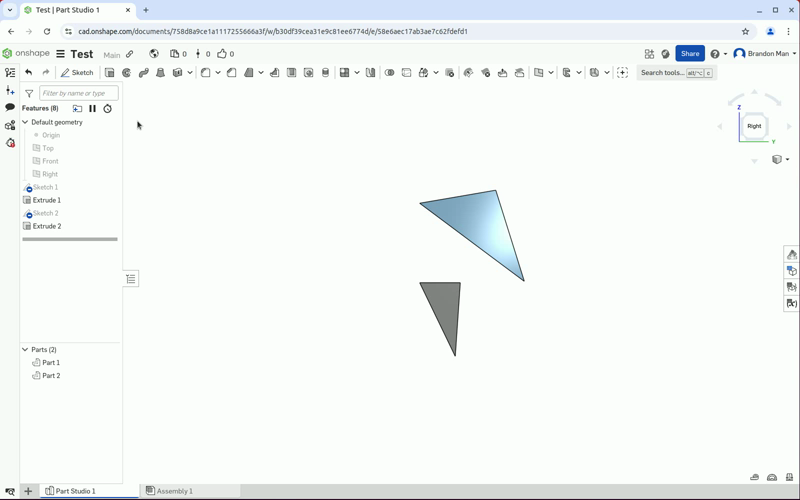
key(shift+h)
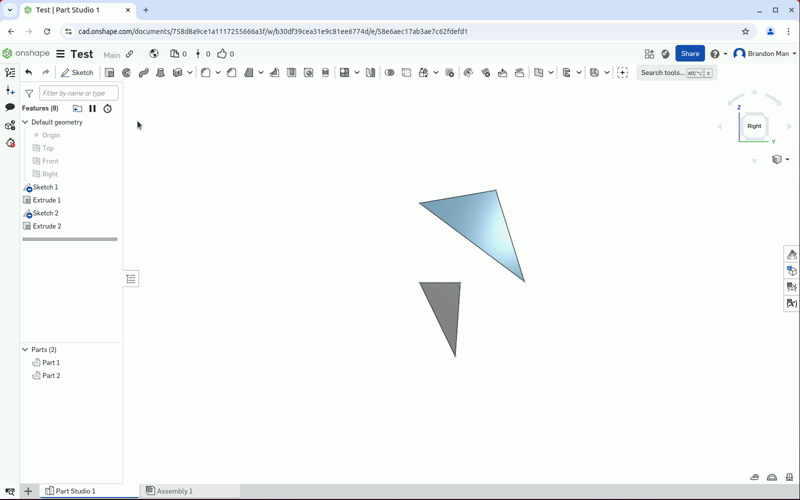
key(shift+h)
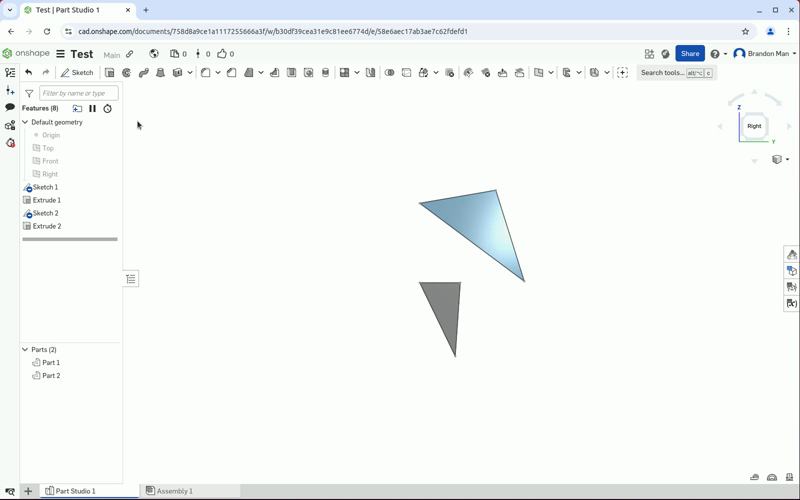
key(shift+7)
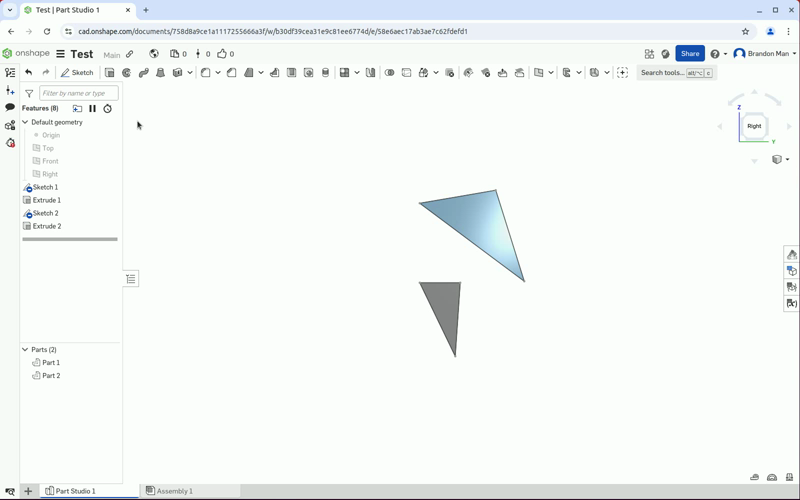
key(right, 2)
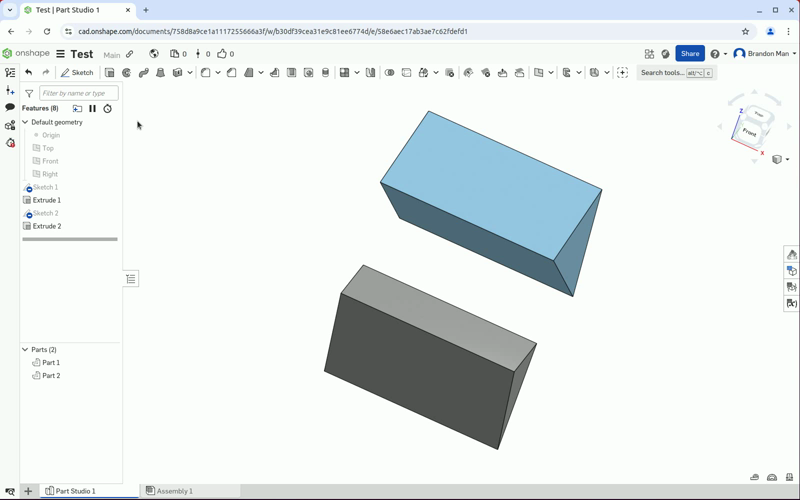
key(down, 2)
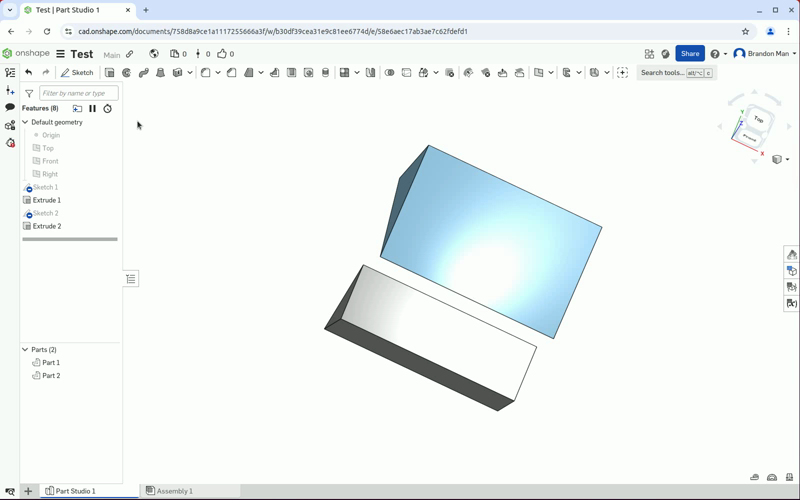
key(up, 2)
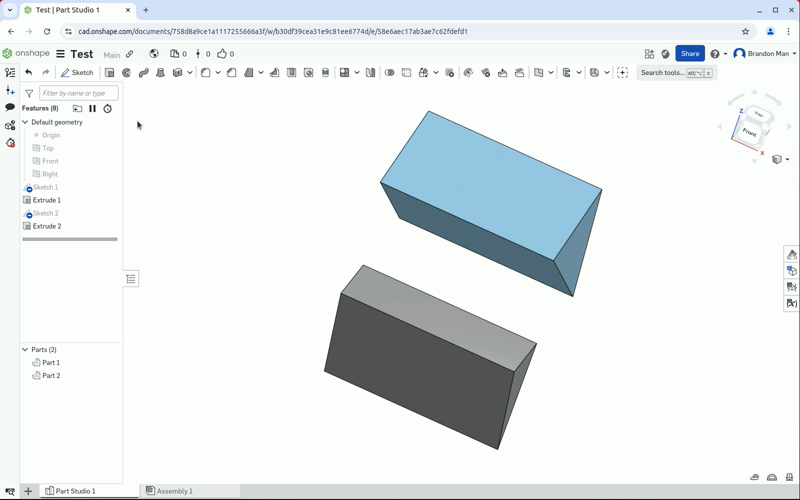
key(left, 2)
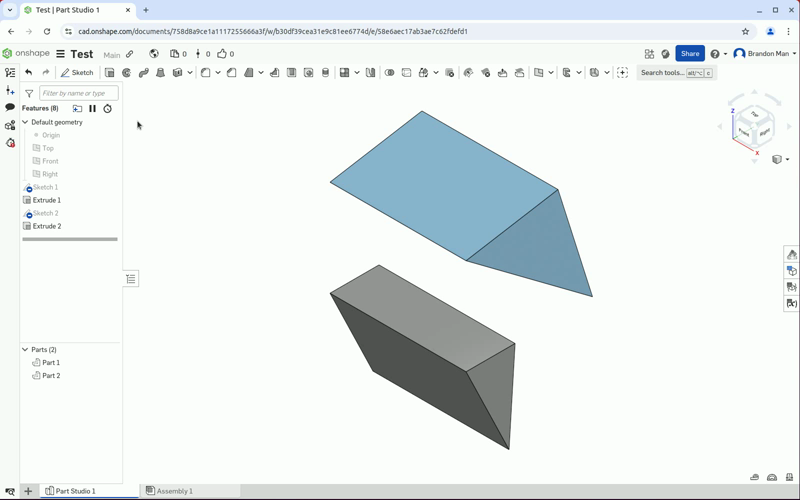
mouse_move(73, 189)
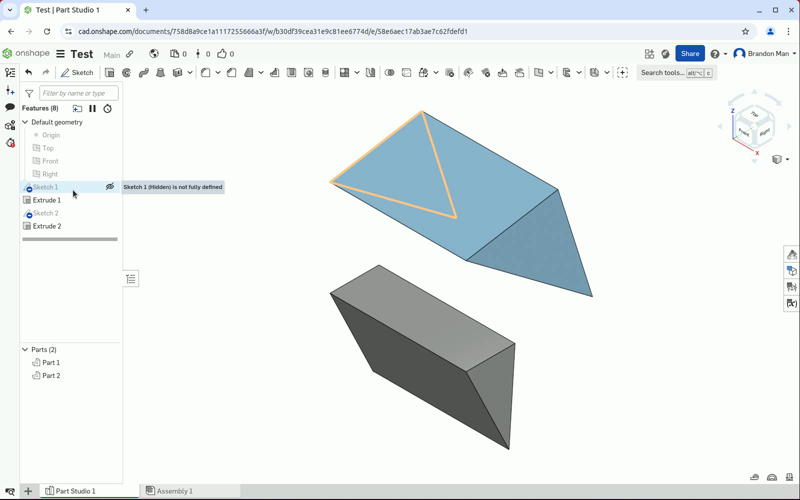
click(73, 189)